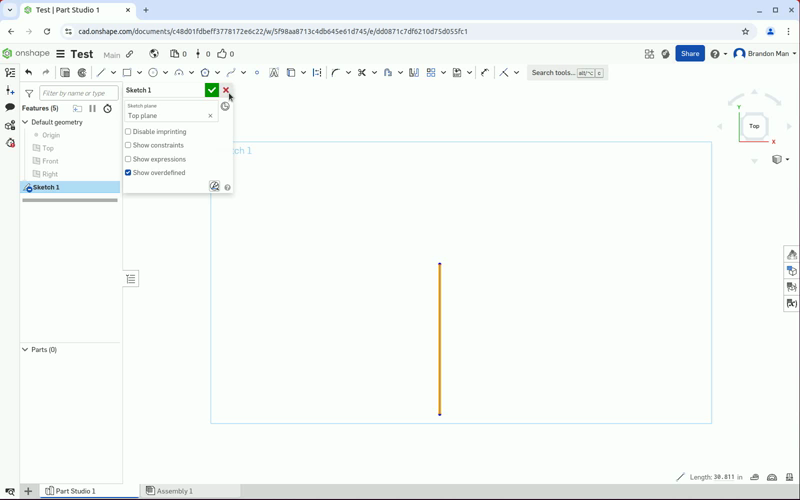
key(shift+h)
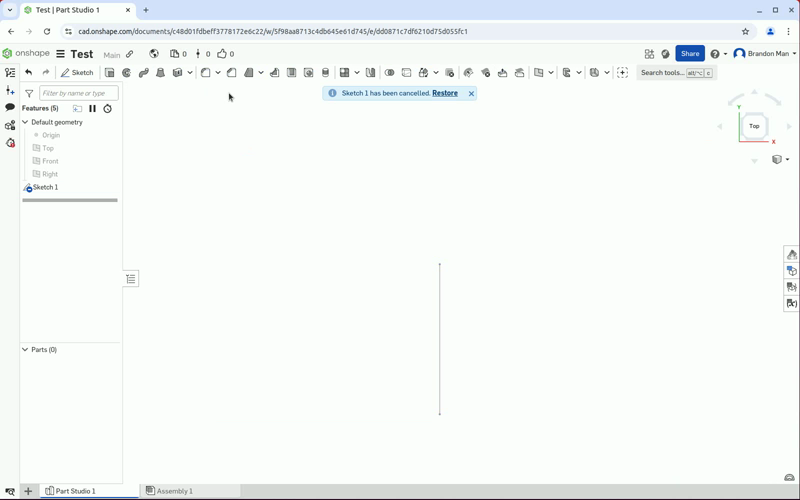
key(shift+s)
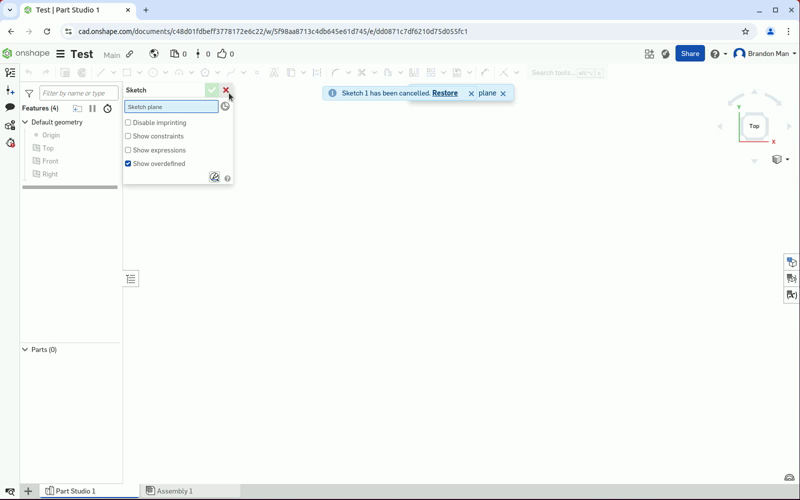
mouse_move(73, 150)
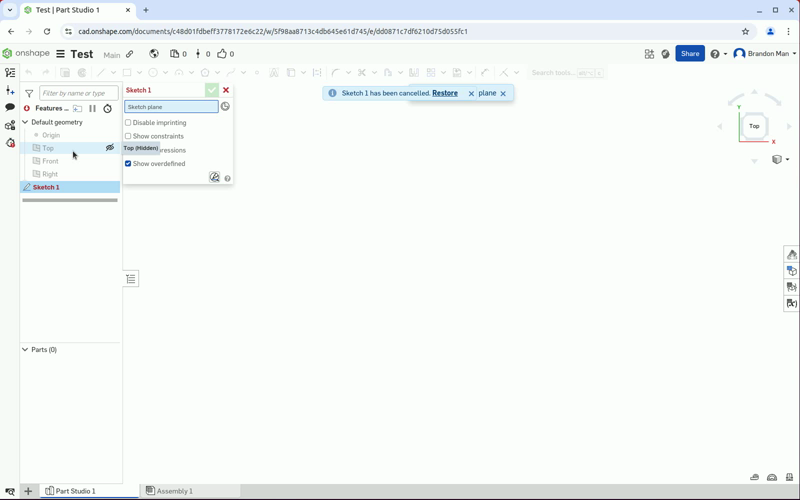
click(73, 150)
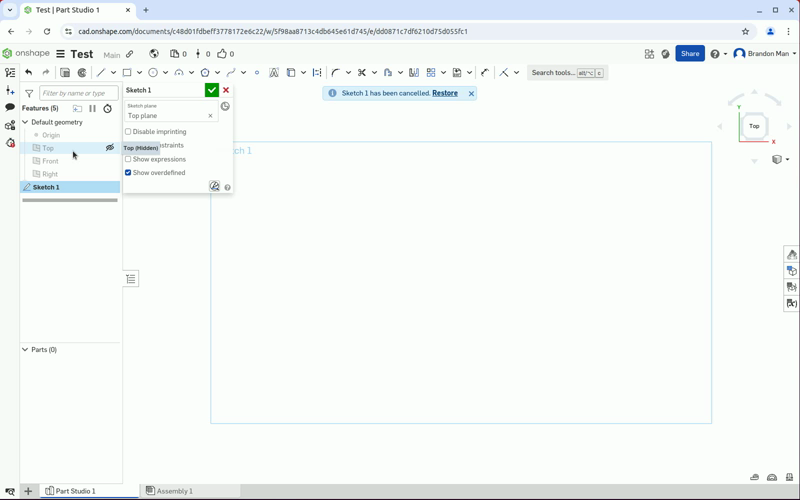
mouse_move(73, 352)
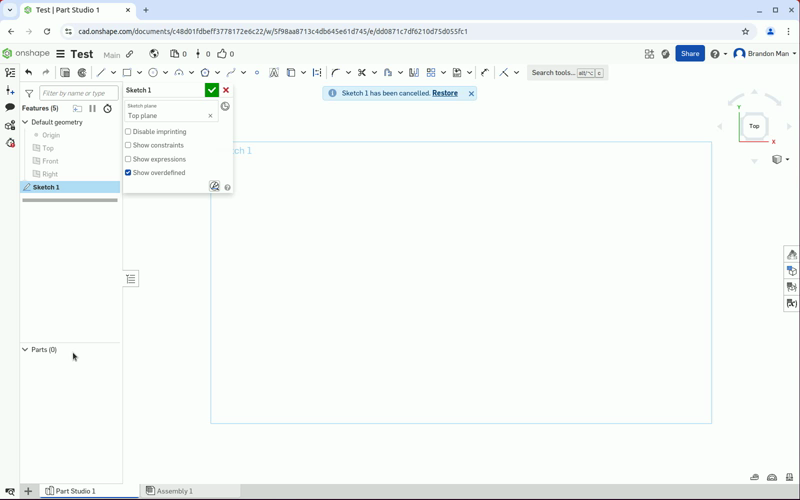
key(y)
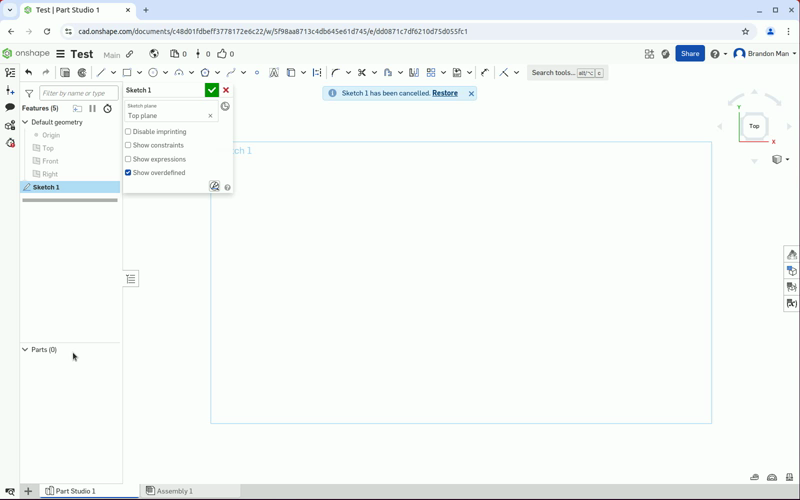
key(l)
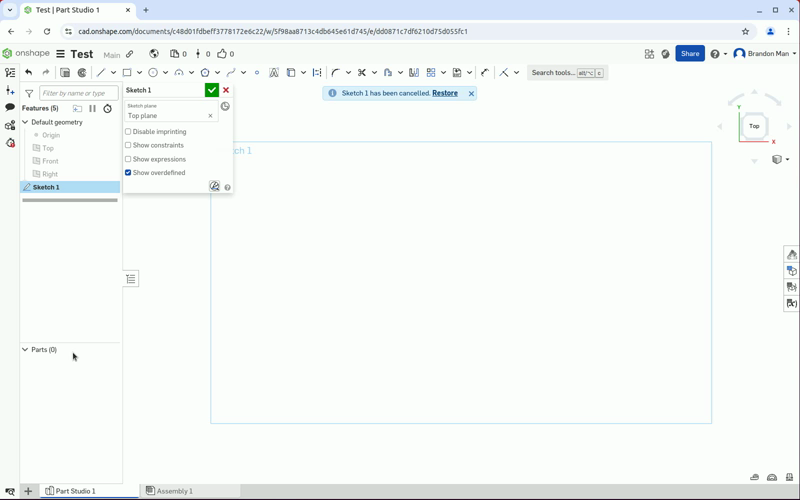
key_down(shift)
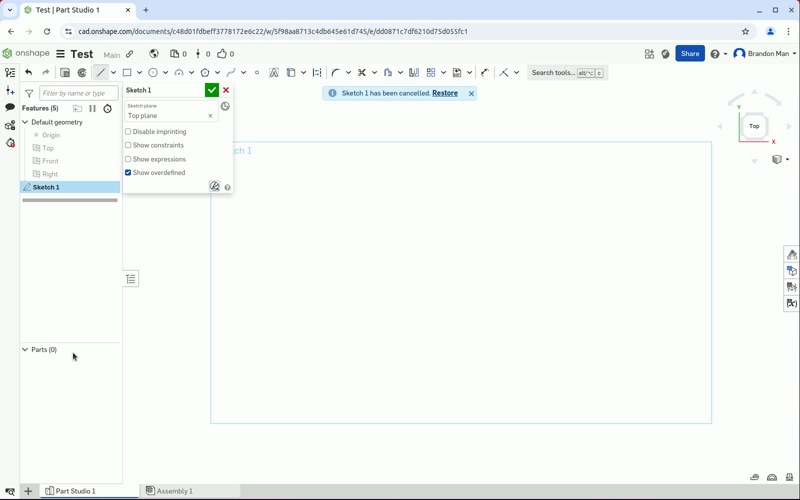
mouse_move(361, 382)
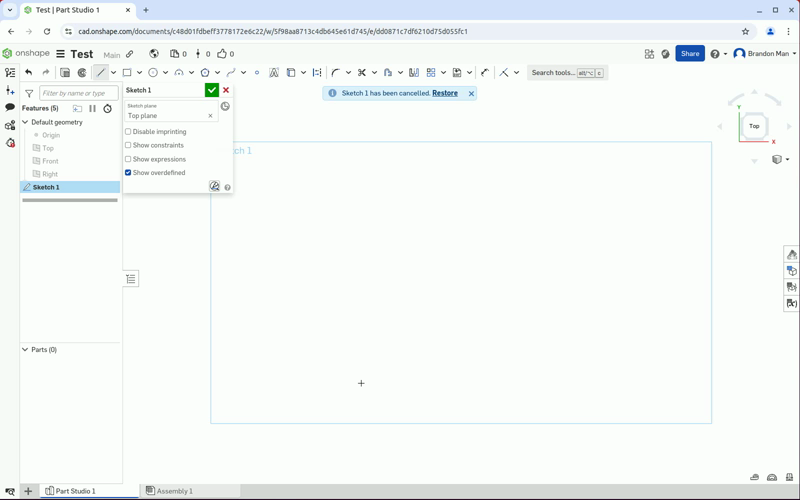
click(361, 382)
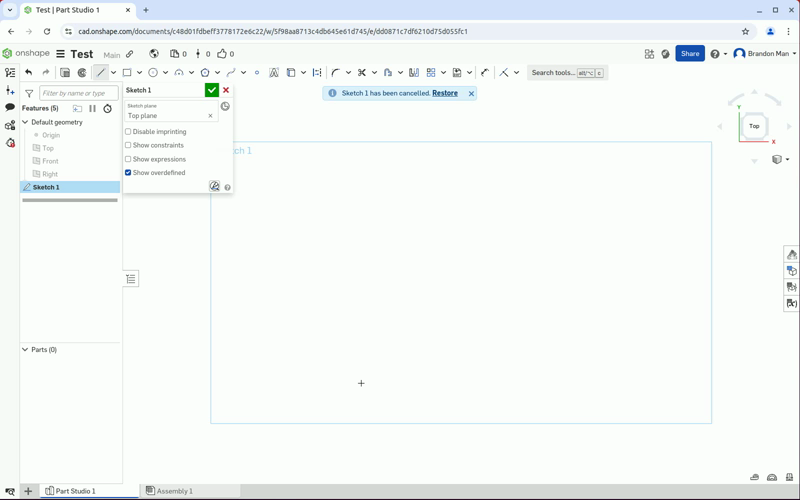
key_up(shift)
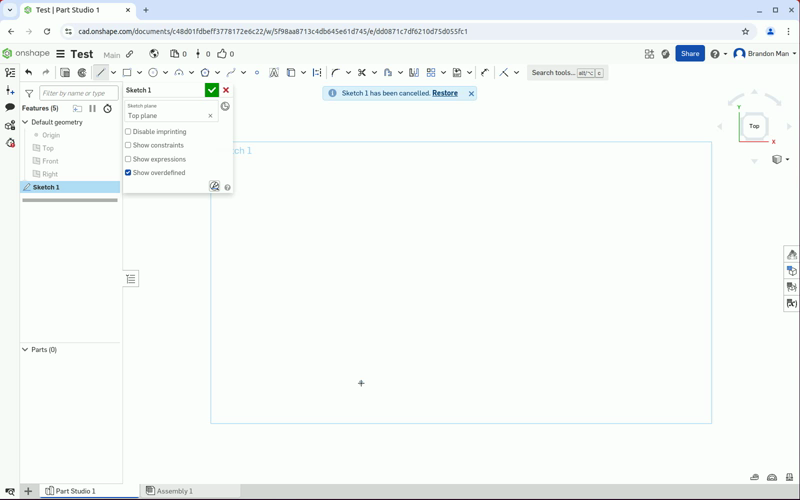
key_down(shift)
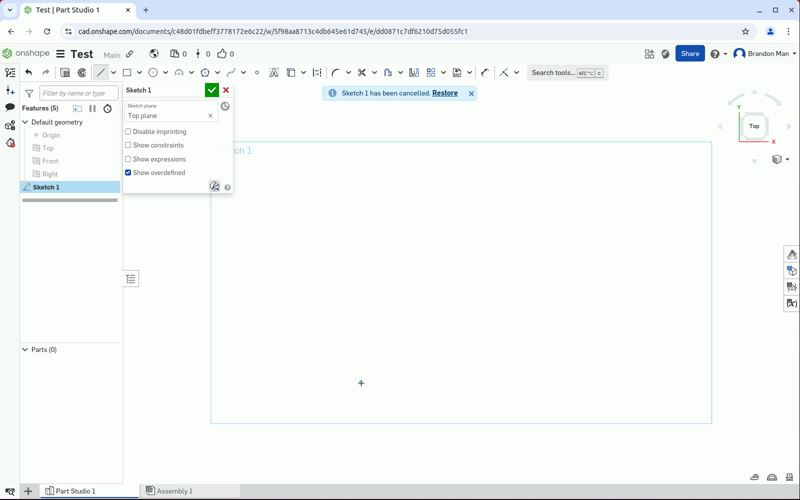
mouse_move(560, 382)
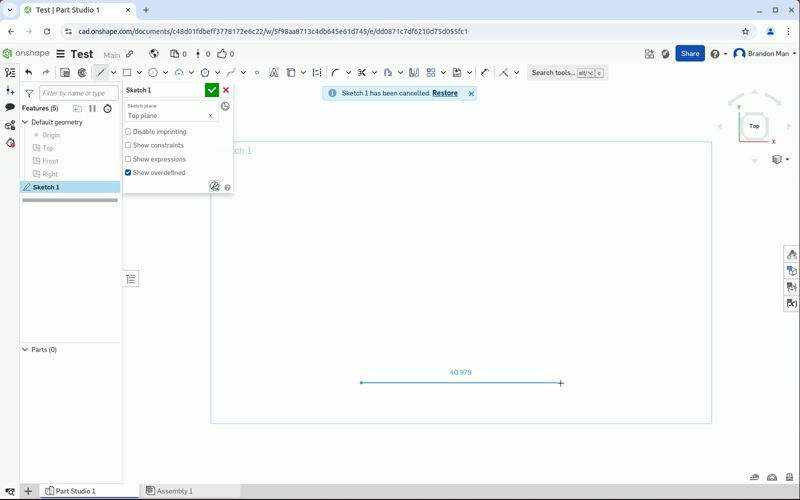
click(560, 382)
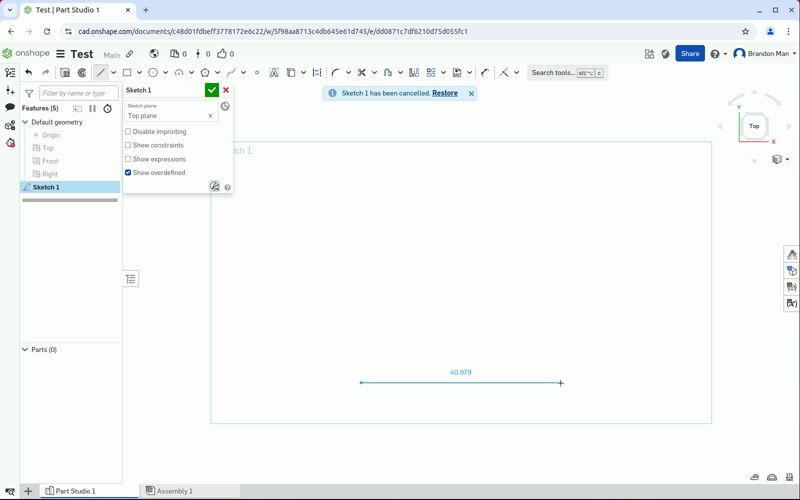
key_up(shift)
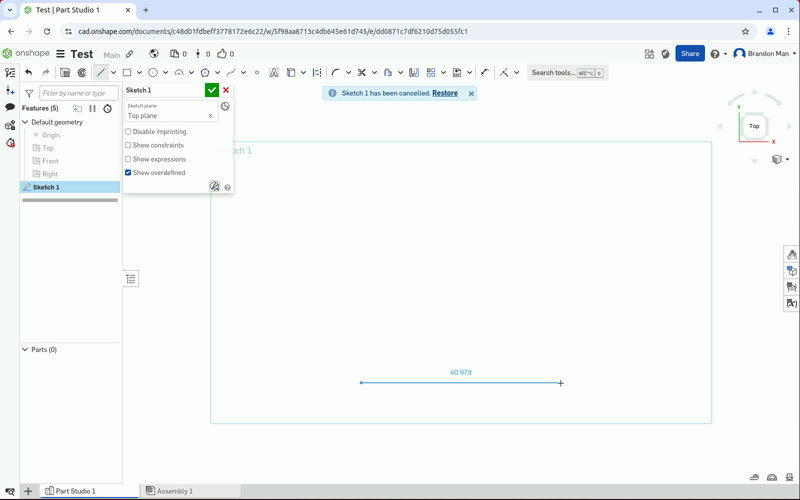
key_down(shift)
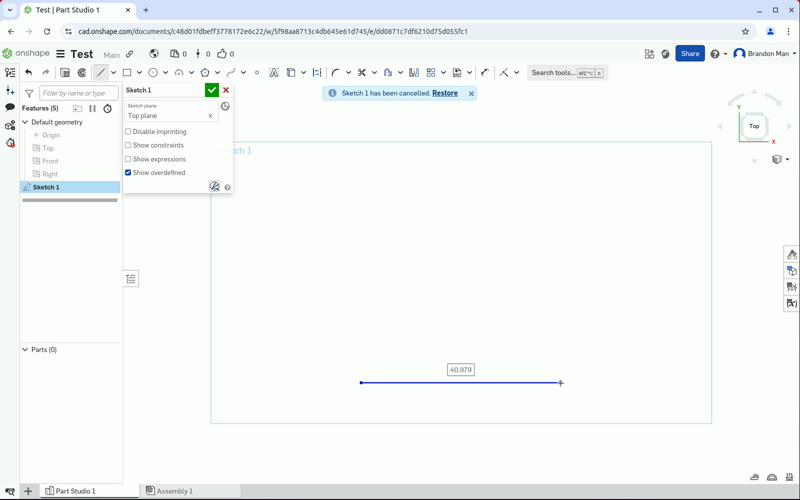
mouse_move(560, 183)
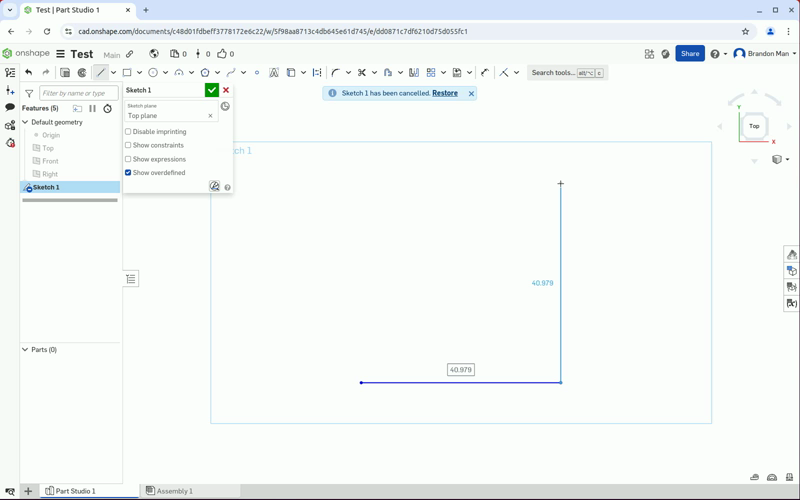
click(560, 183)
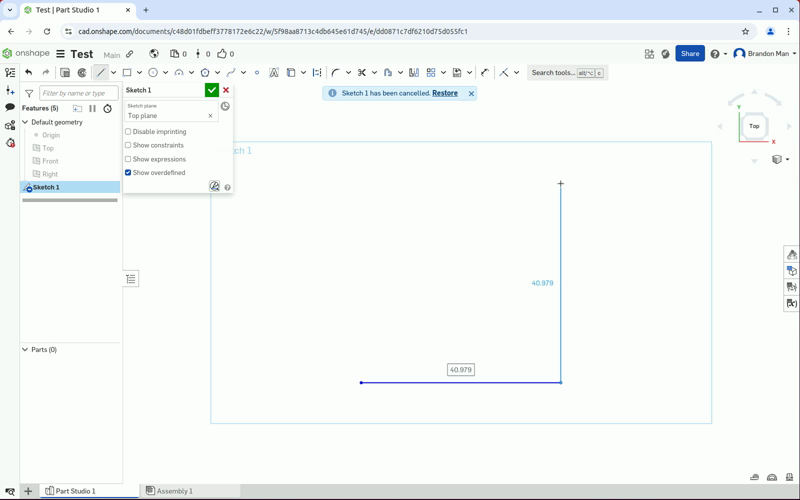
key_up(shift)
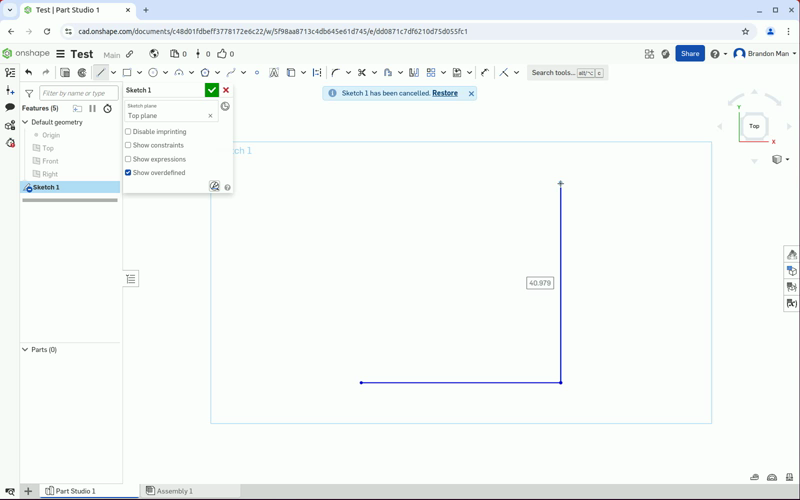
key_down(shift)
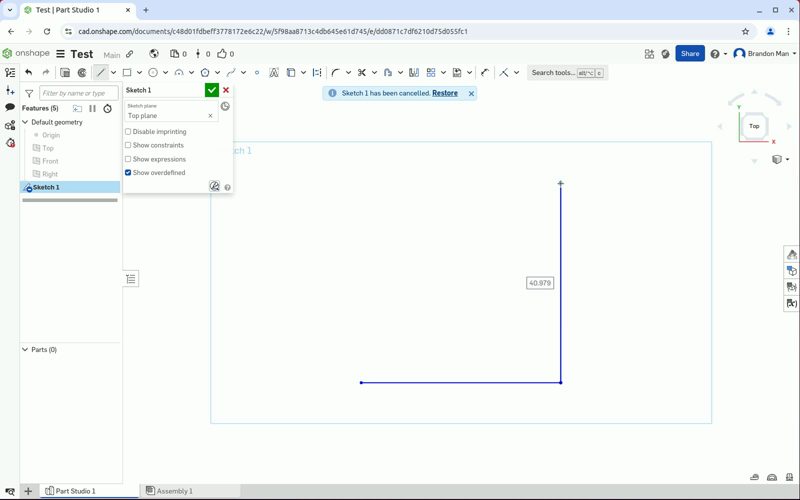
mouse_move(361, 183)
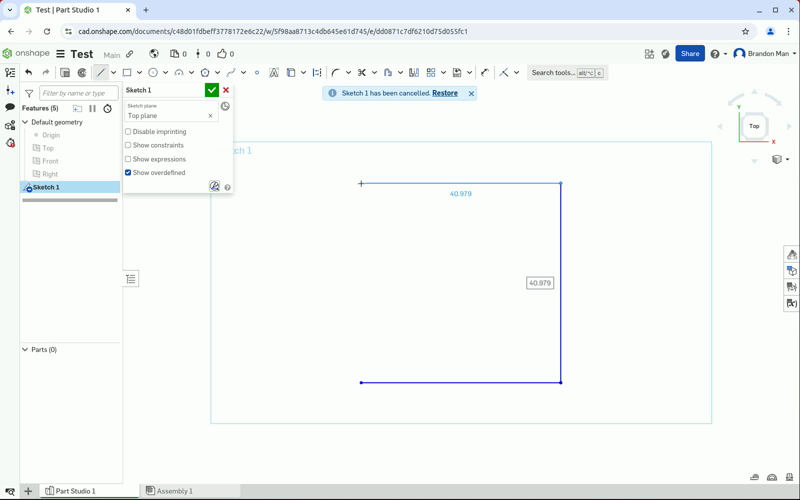
click(361, 183)
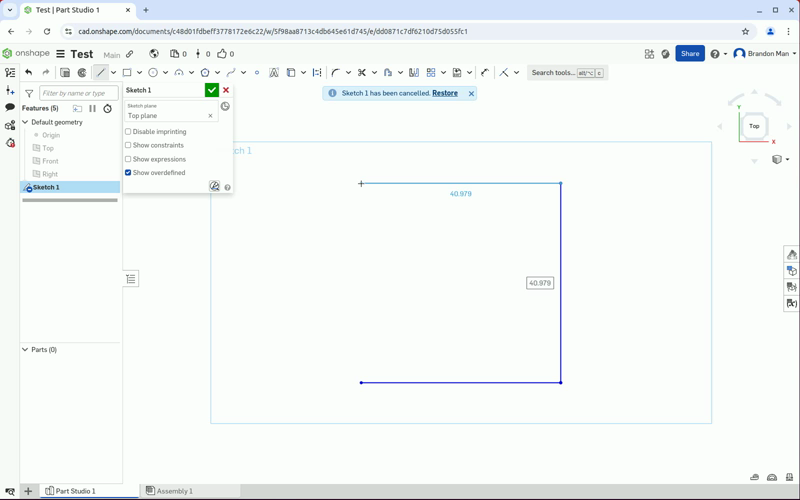
key_up(shift)
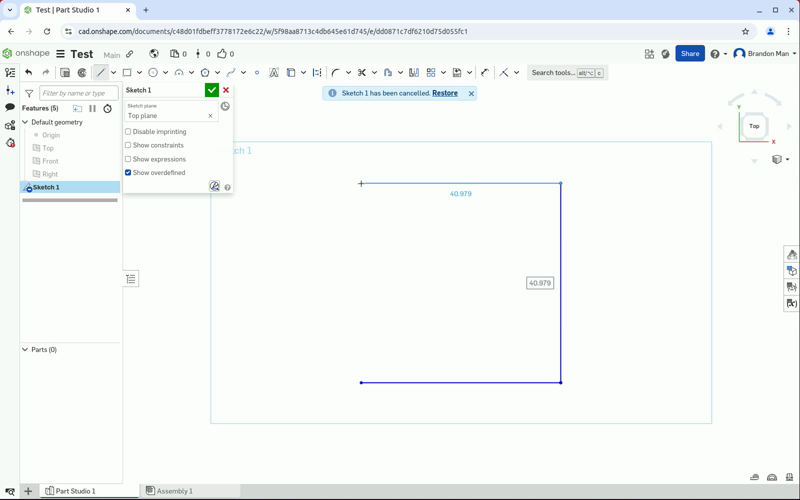
key_down(shift)
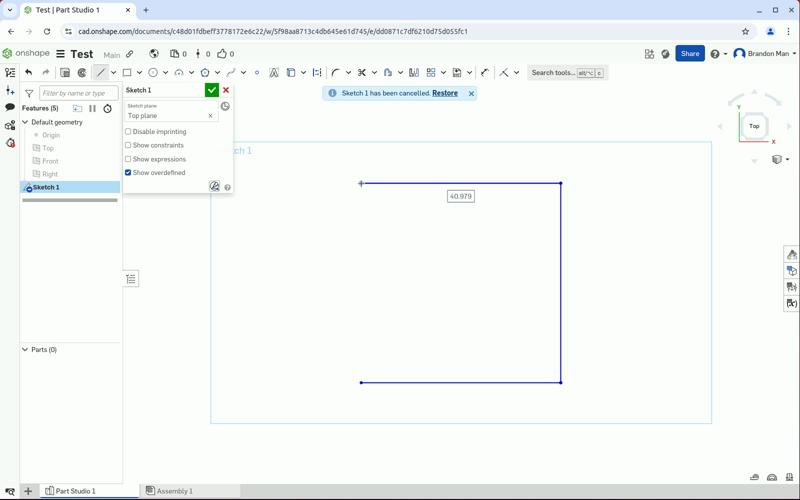
mouse_move(361, 382)
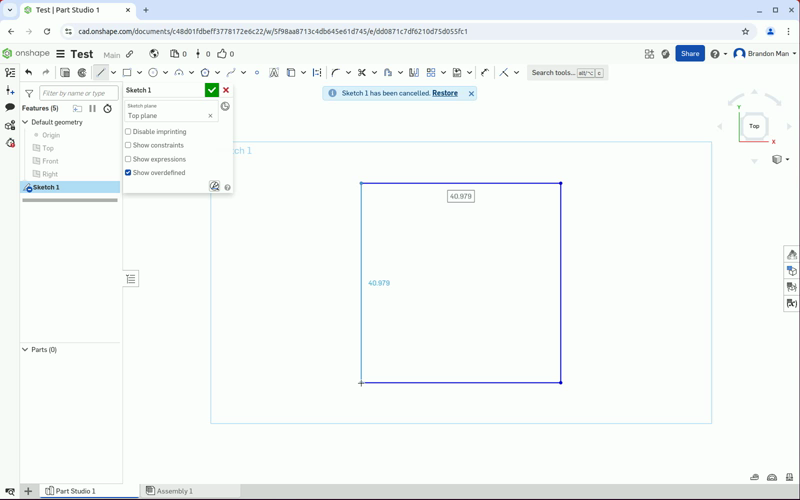
key_up(shift)
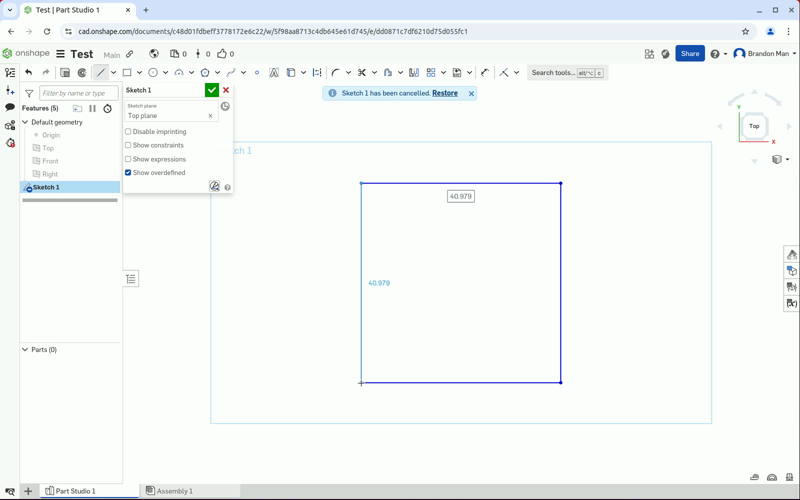
click(361, 382)
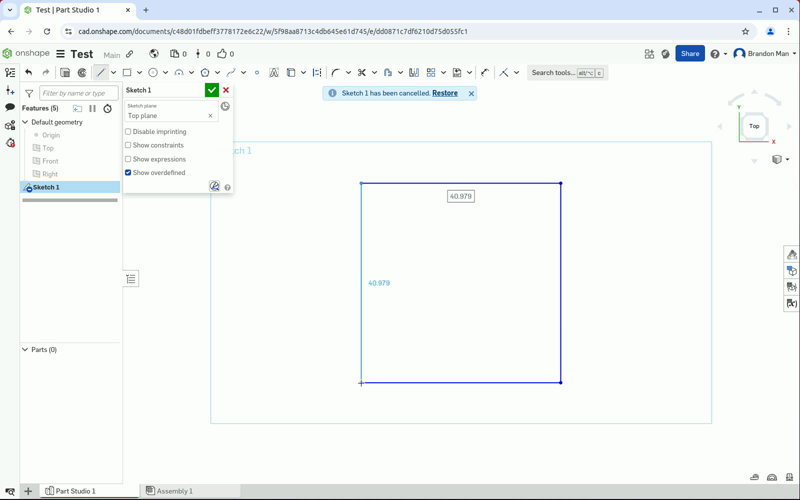
key(esc)
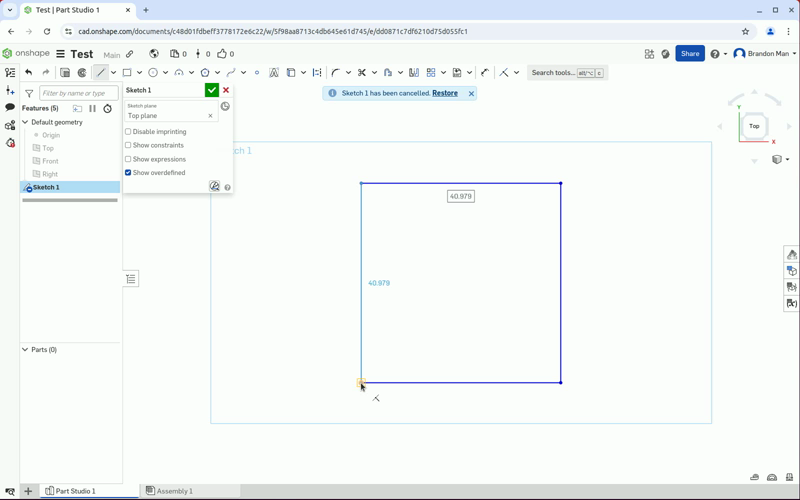
mouse_move(426, 298)
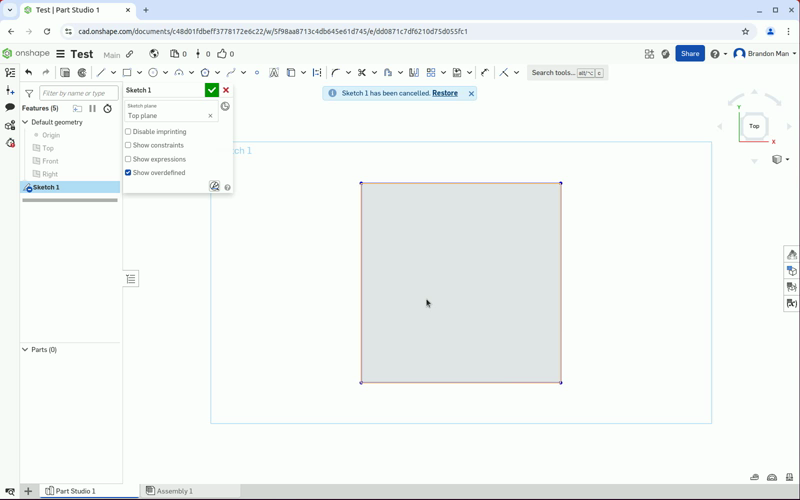
click(426, 298)
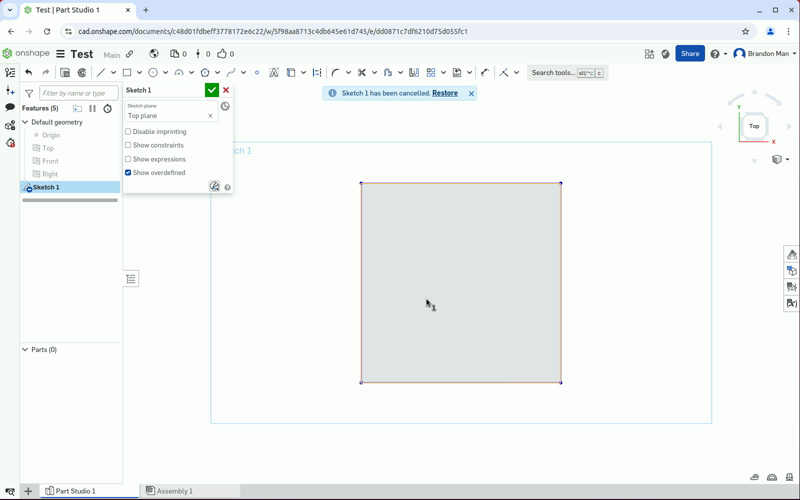
mouse_move(73, 352)
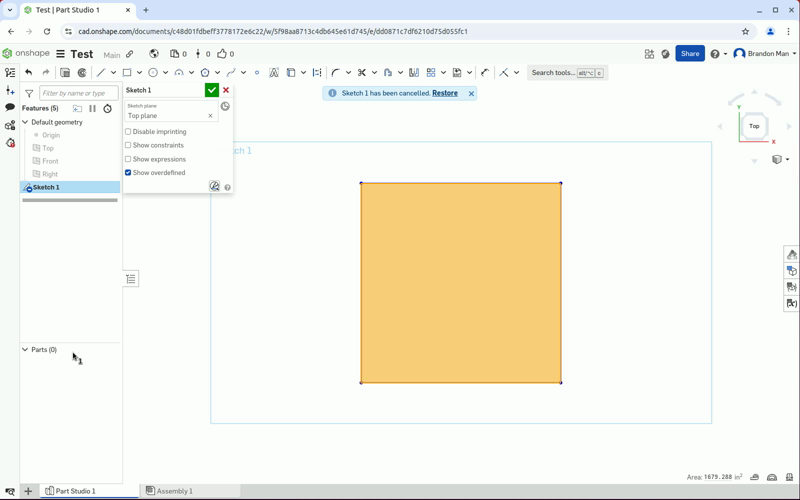
key(shift+y)
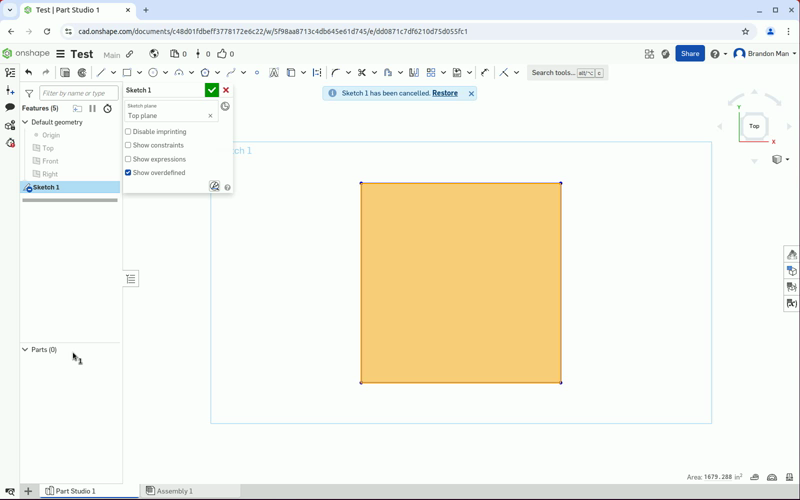
key(shift+e)
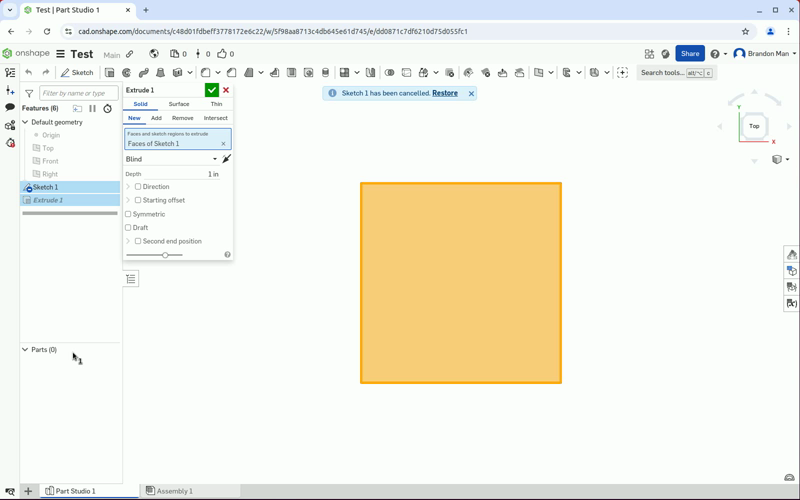
mouse_move(143, 106)
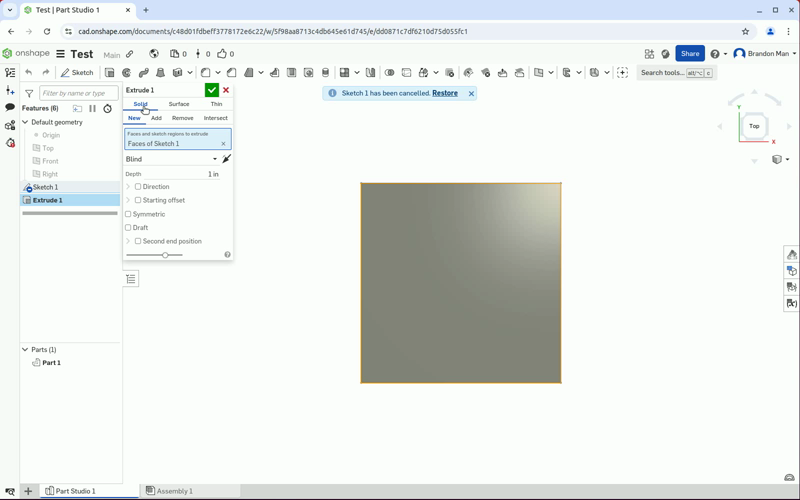
click(143, 106)
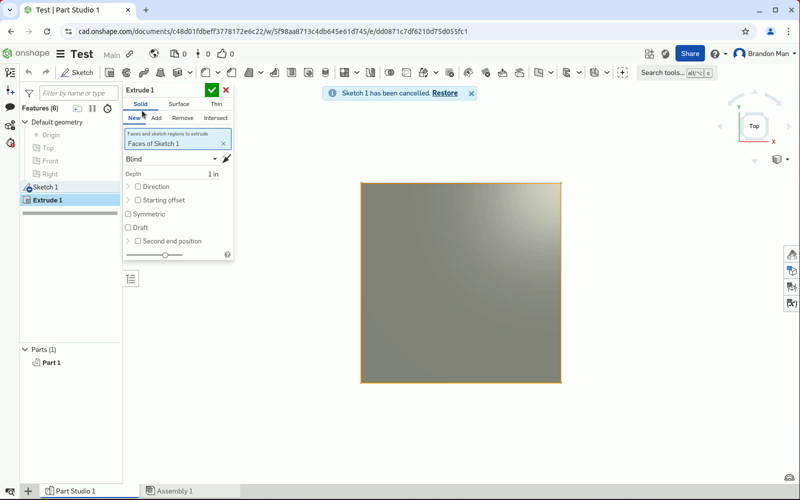
mouse_move(137, 120)
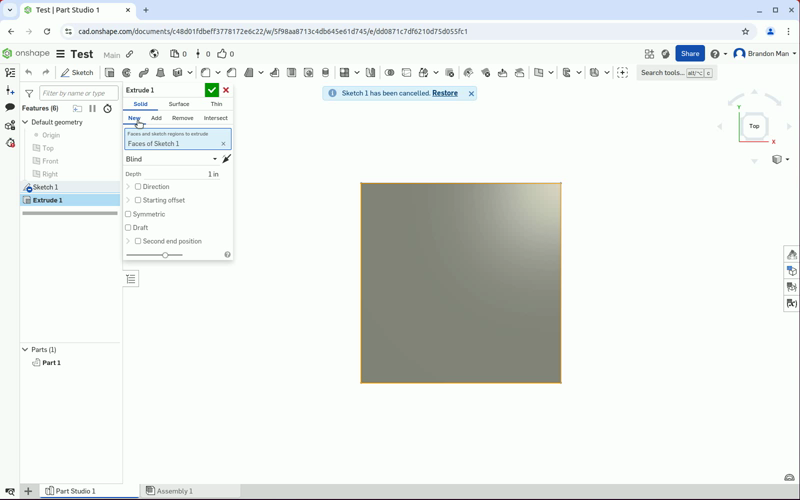
click(137, 120)
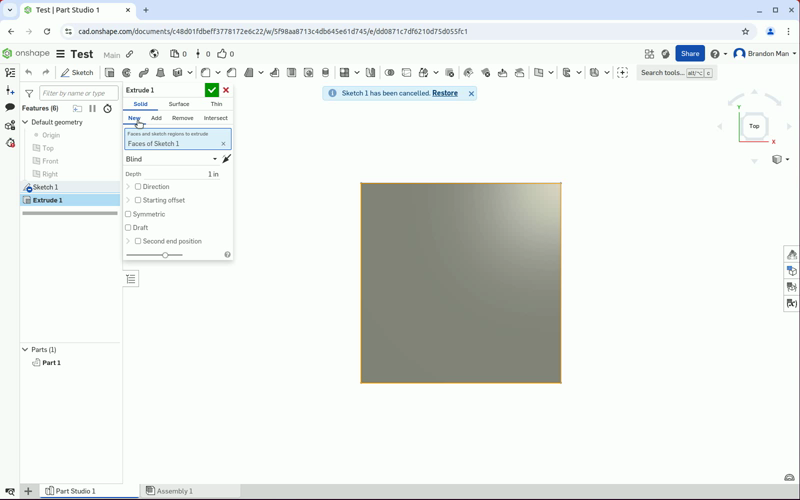
key(tab, 4)
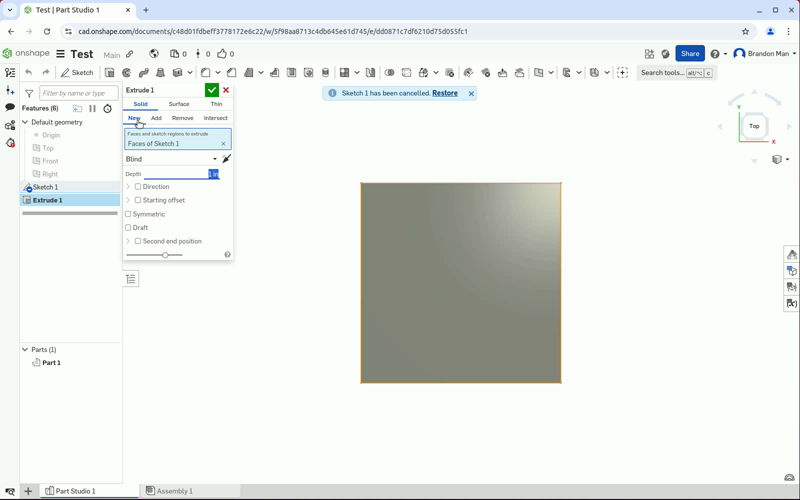
text(5.055)
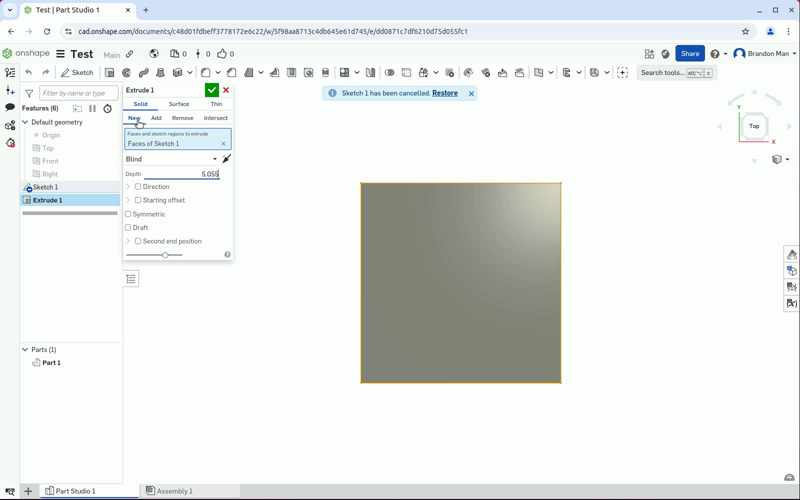
key(enter)
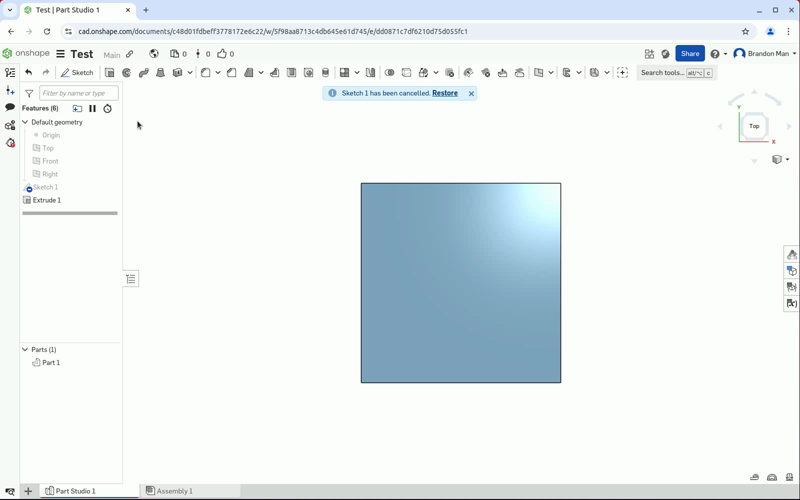
key(shift+h)
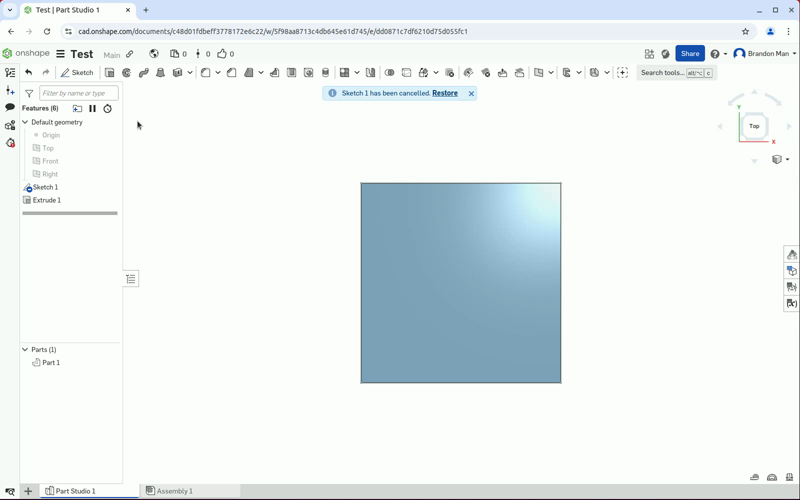
key(shift+h)
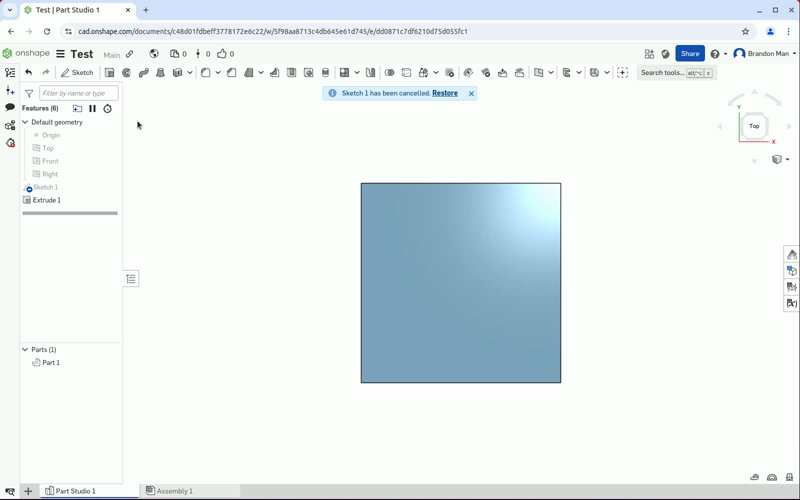
mouse_move(73, 189)
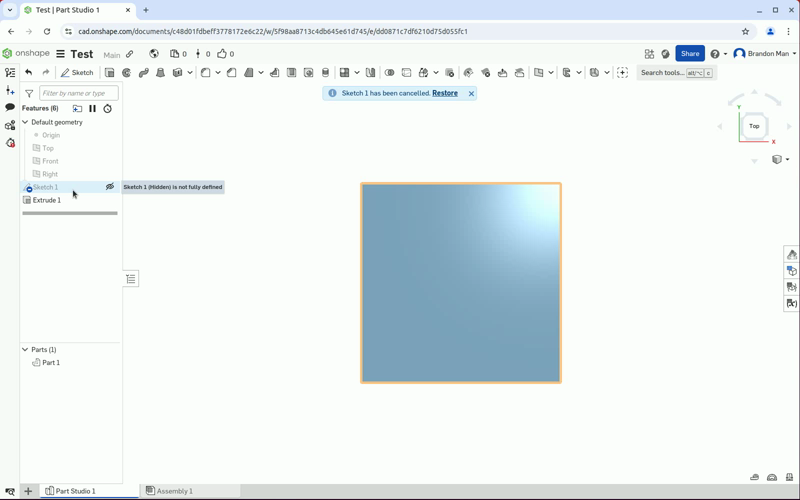
click(73, 189)
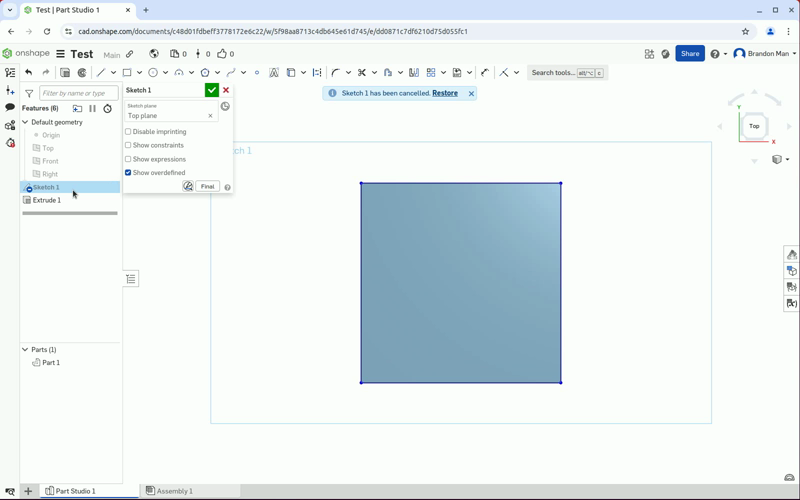
mouse_move(229, 92)
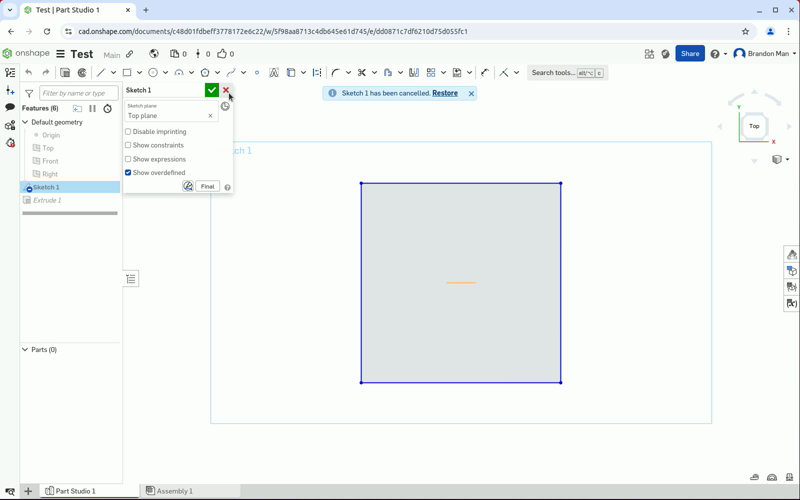
click(229, 92)
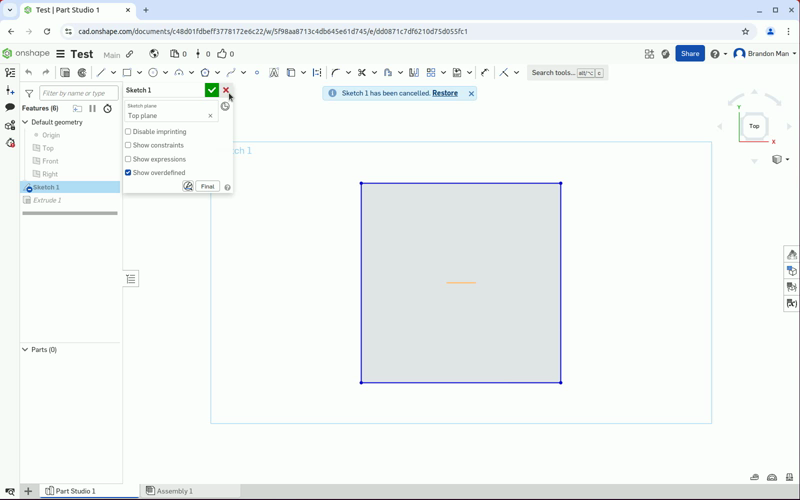
key(shift+s)
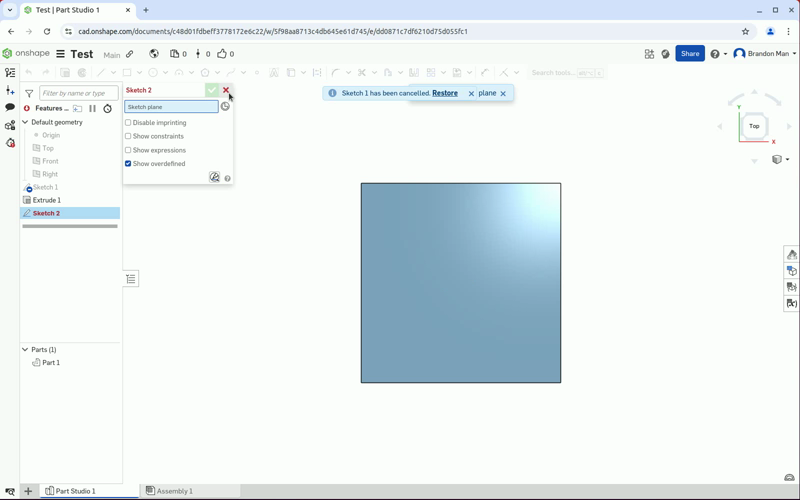
mouse_move(73, 150)
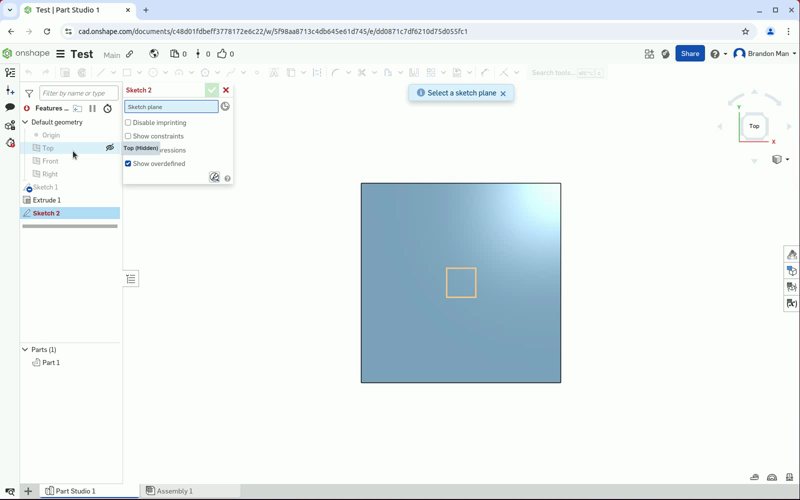
click(73, 150)
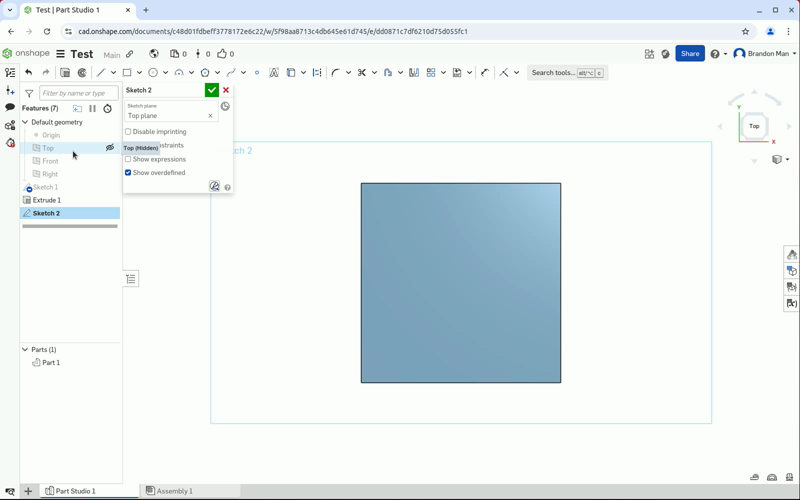
mouse_move(73, 352)
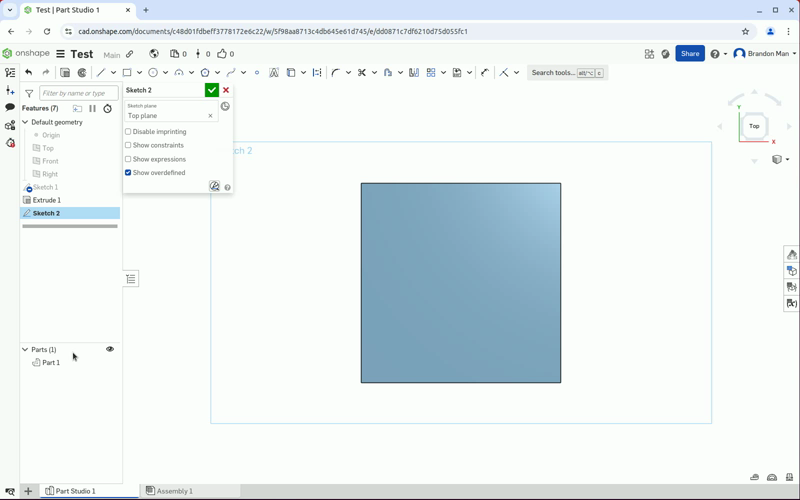
key(y)
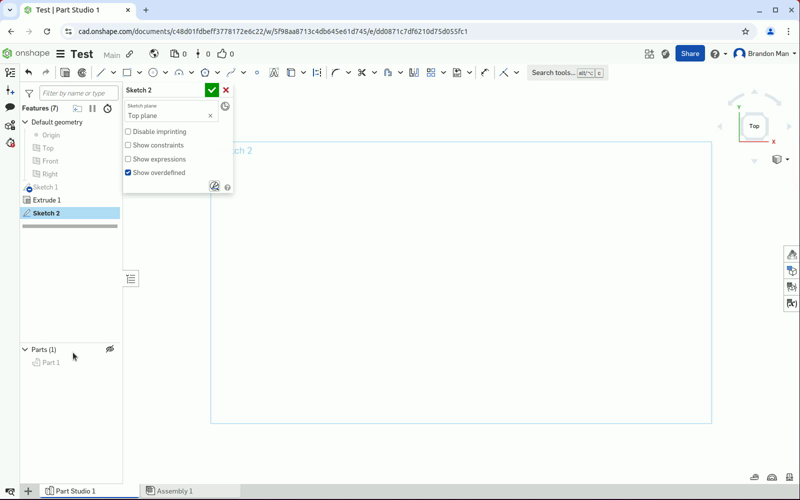
key(l)
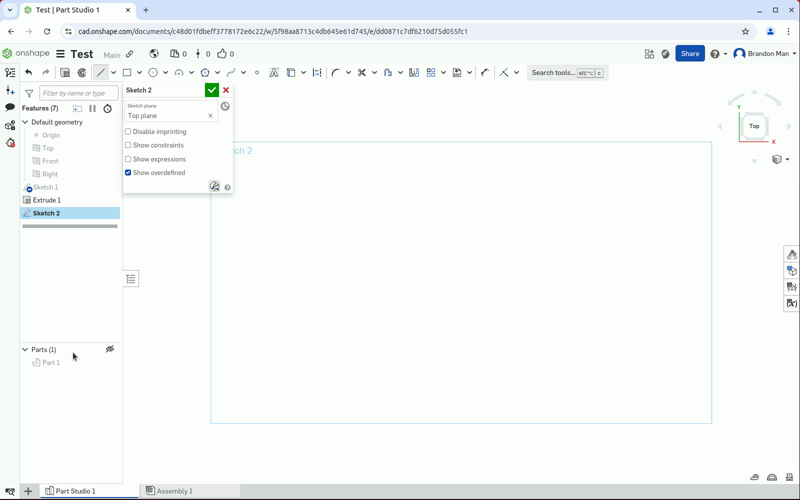
key_down(shift)
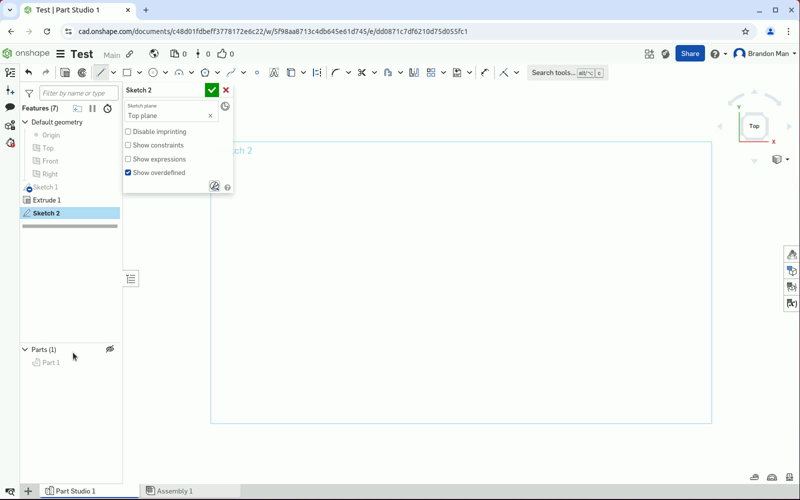
mouse_move(361, 183)
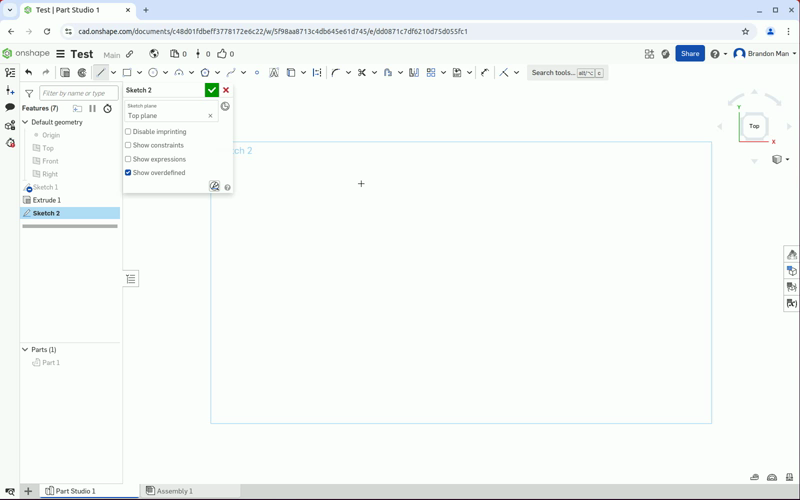
click(361, 183)
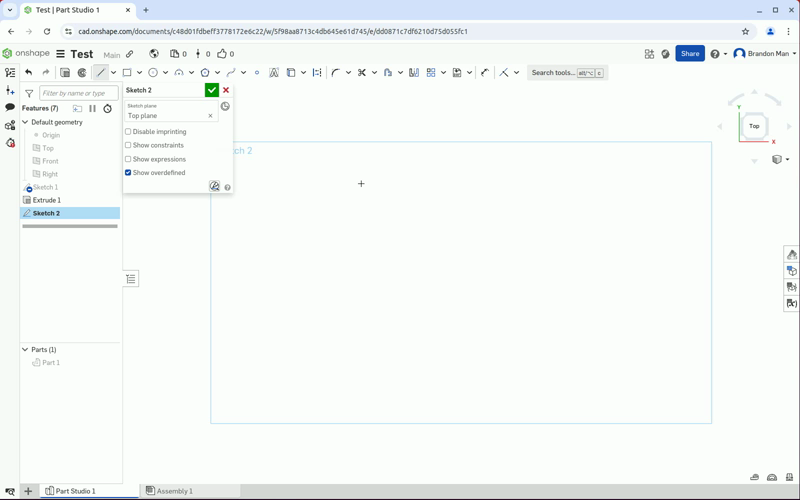
key_up(shift)
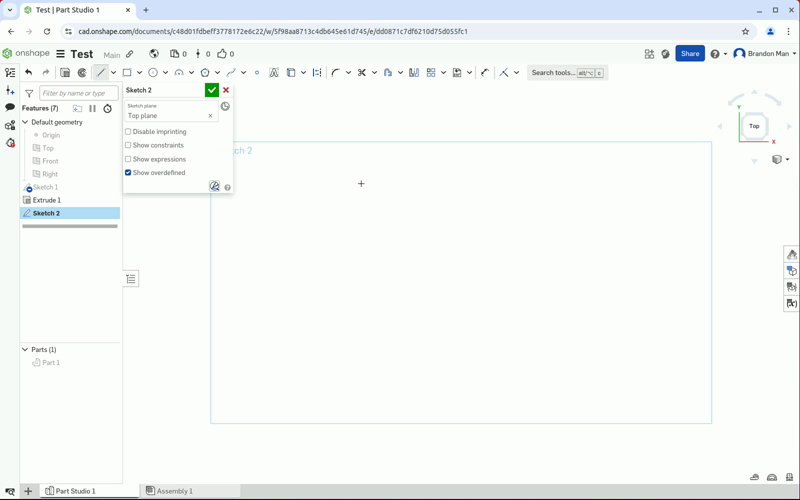
key_down(shift)
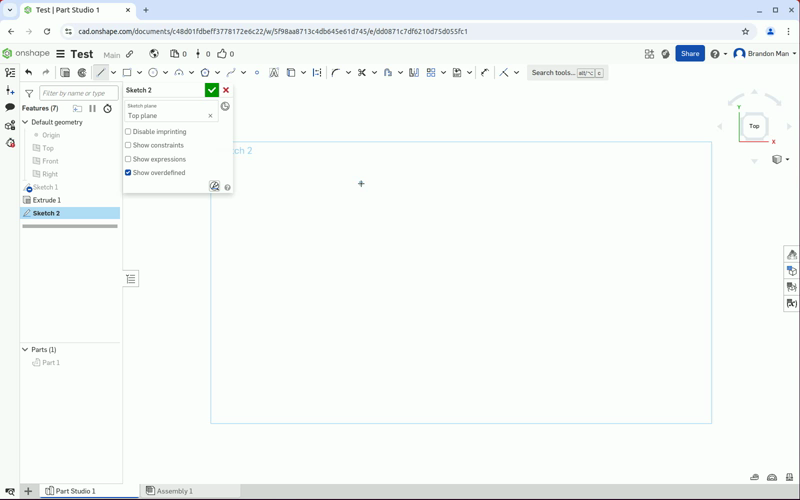
mouse_move(560, 183)
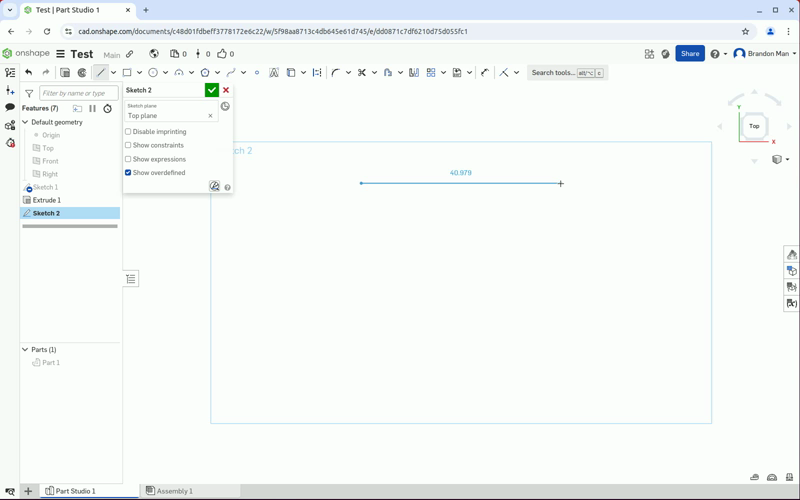
click(560, 183)
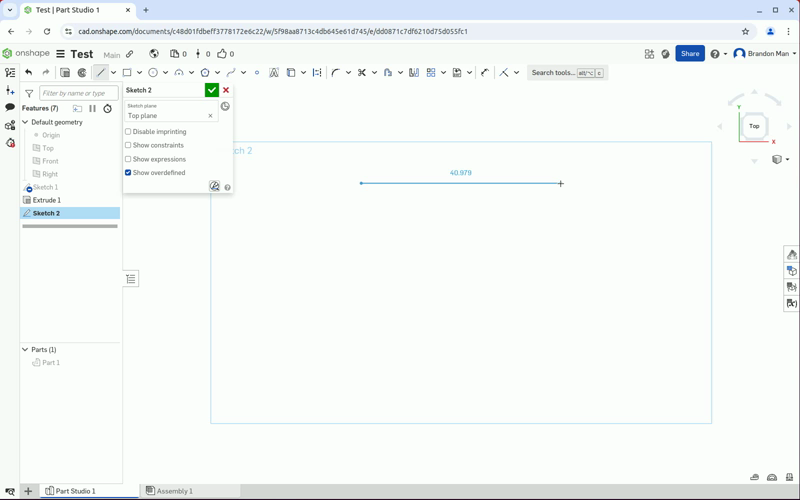
key_up(shift)
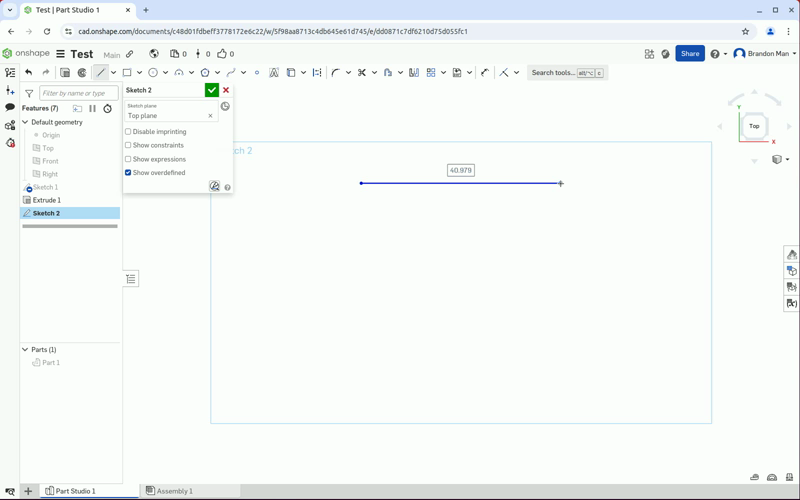
key_down(shift)
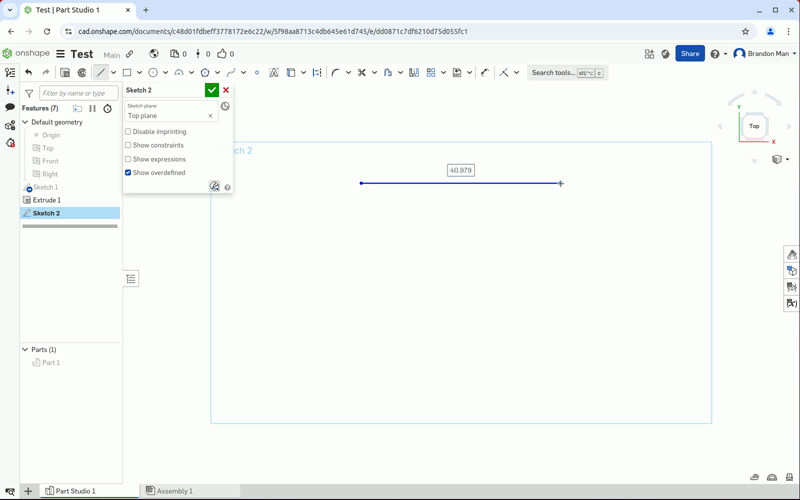
mouse_move(589, 183)
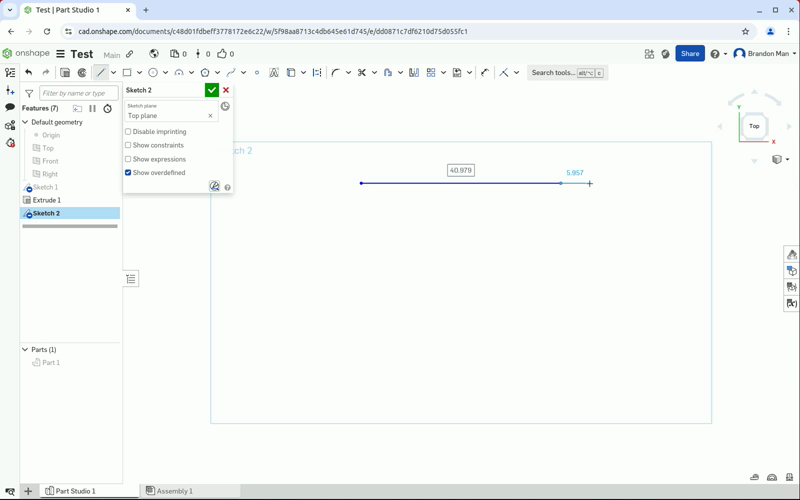
mouse_move(560, 170)
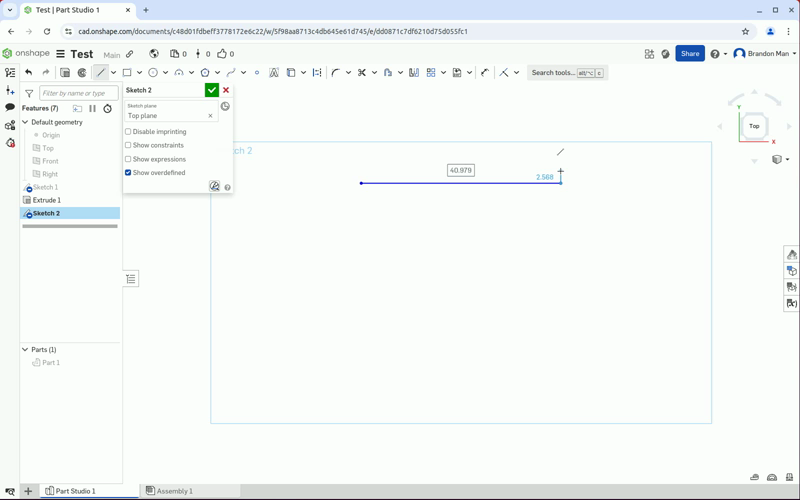
click(560, 170)
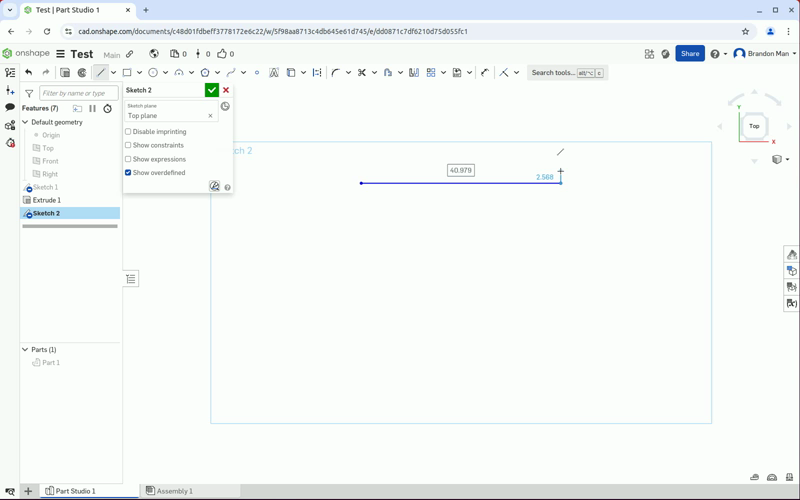
key_up(shift)
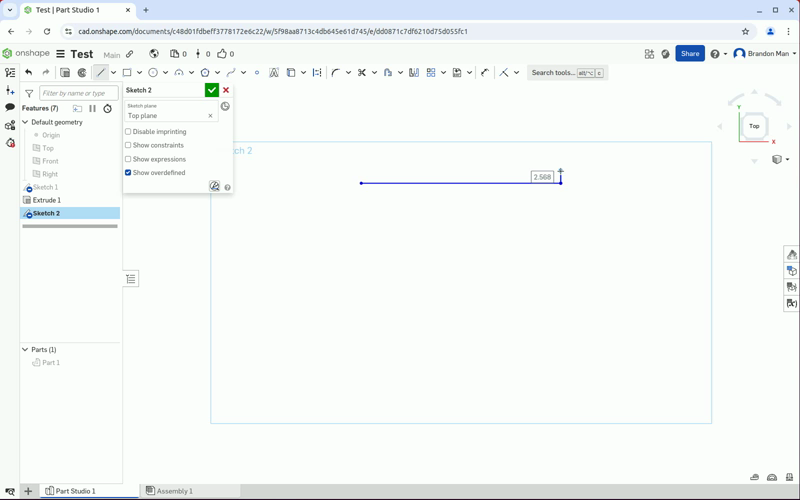
key_down(shift)
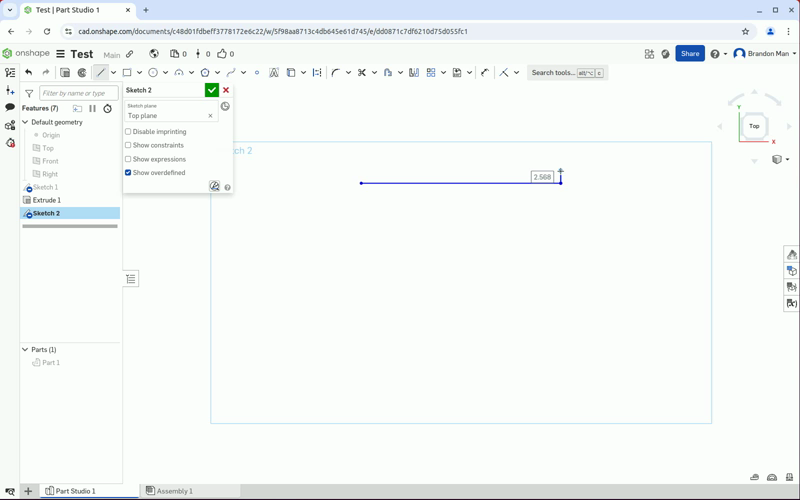
mouse_move(361, 170)
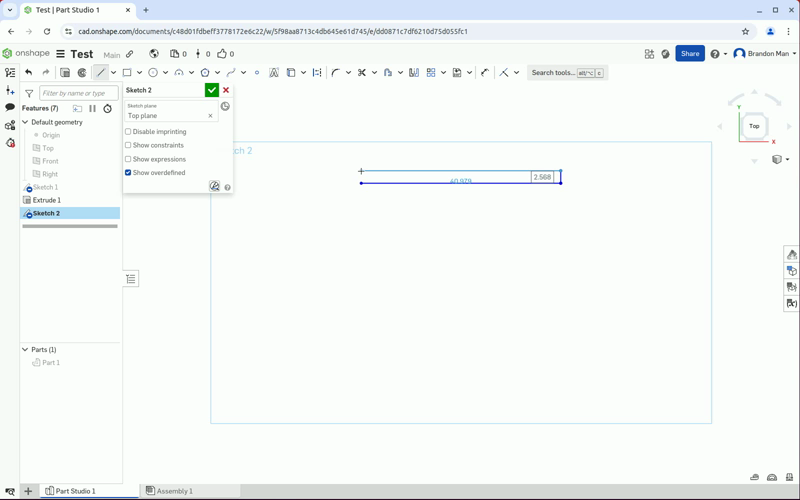
click(361, 170)
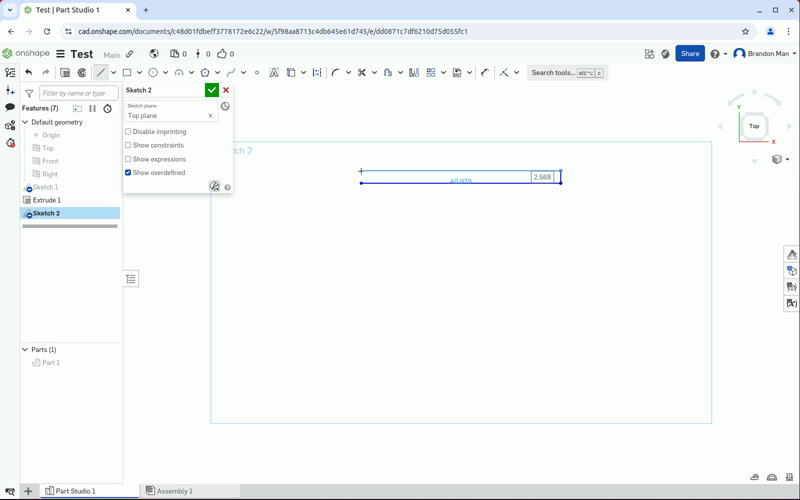
key_up(shift)
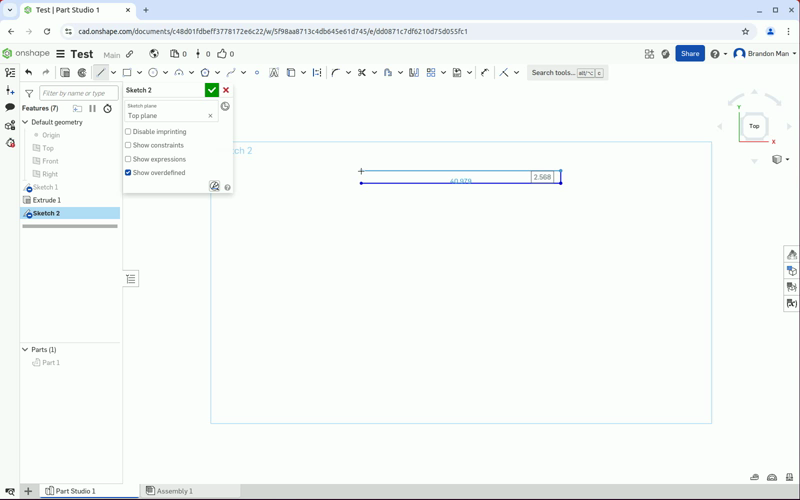
mouse_move(391, 170)
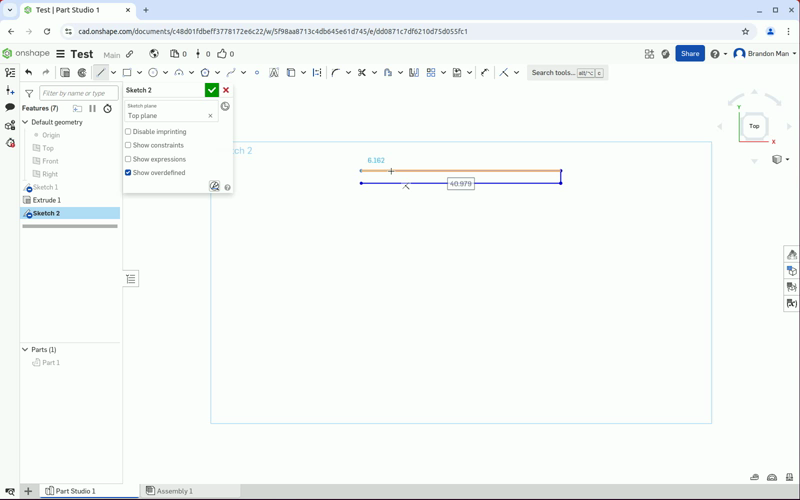
key_down(shift)
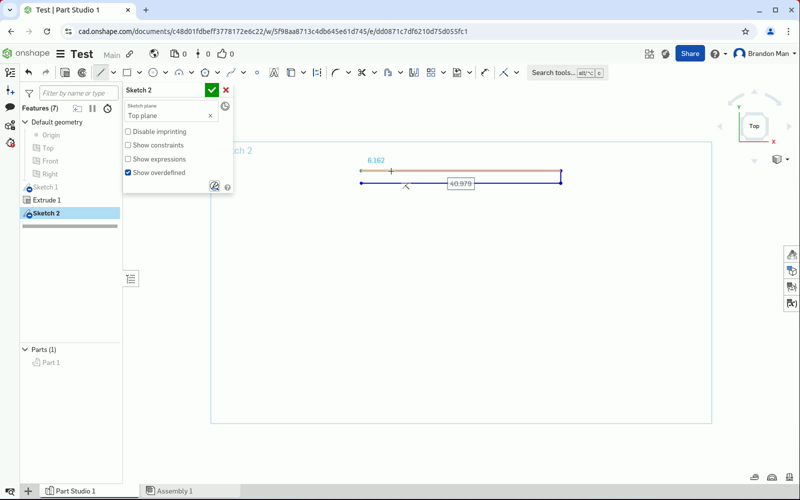
mouse_move(361, 183)
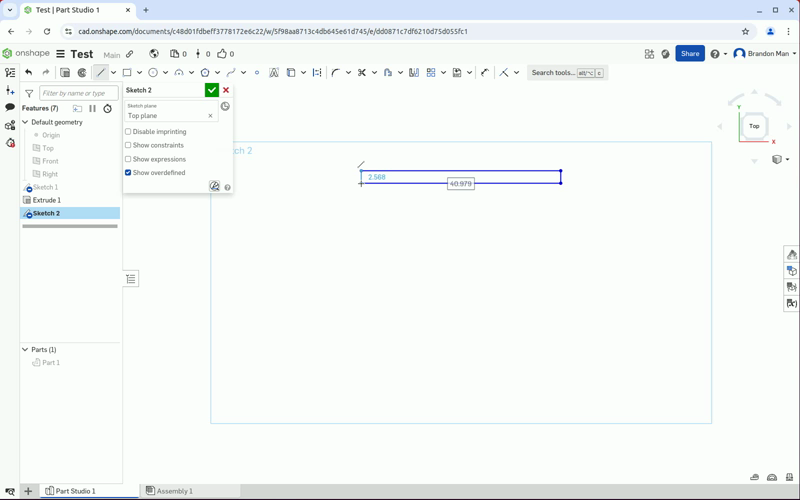
key_up(shift)
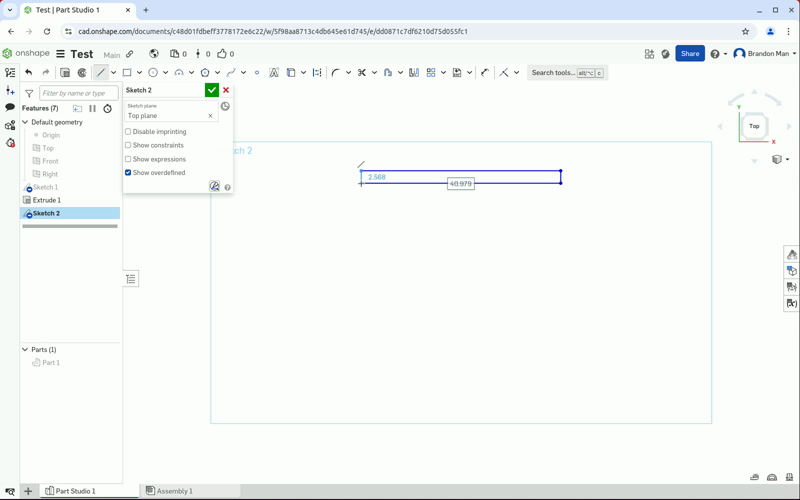
click(361, 183)
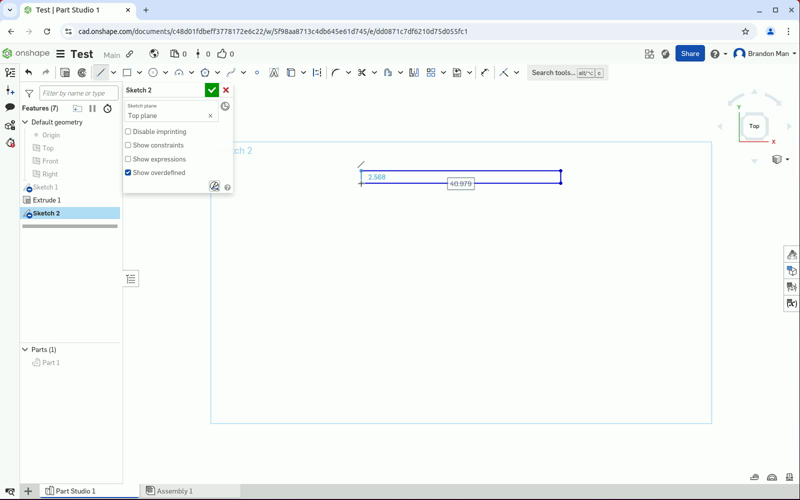
key(esc)
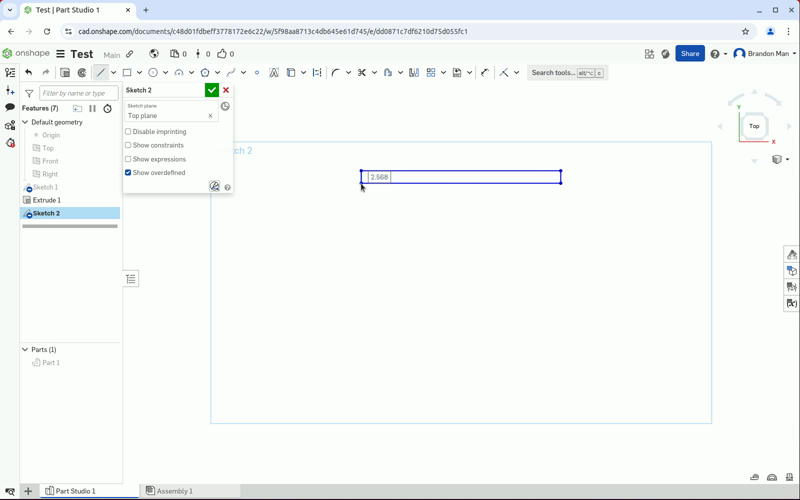
mouse_move(418, 172)
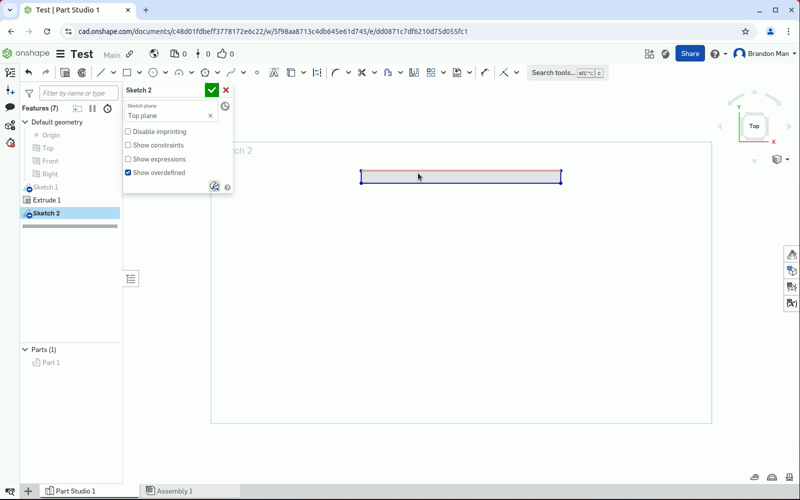
click(418, 172)
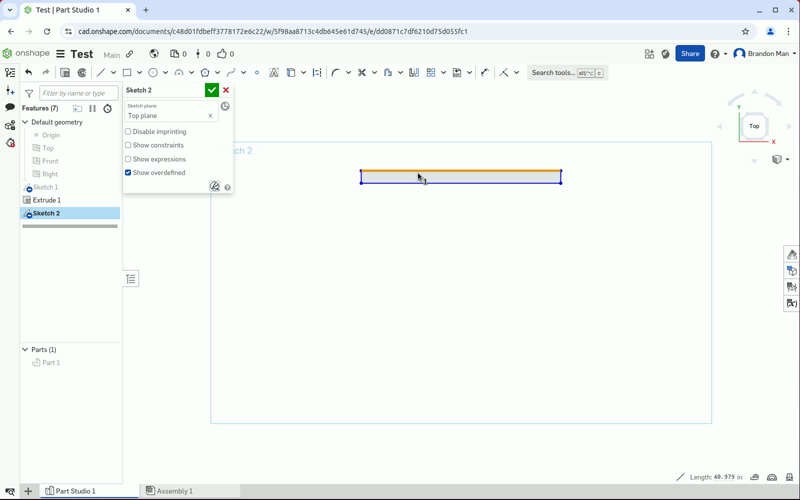
mouse_move(73, 352)
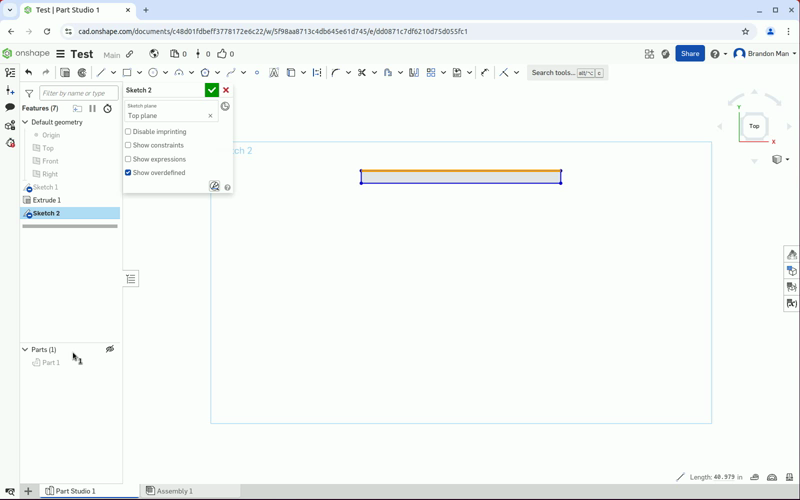
key(shift+y)
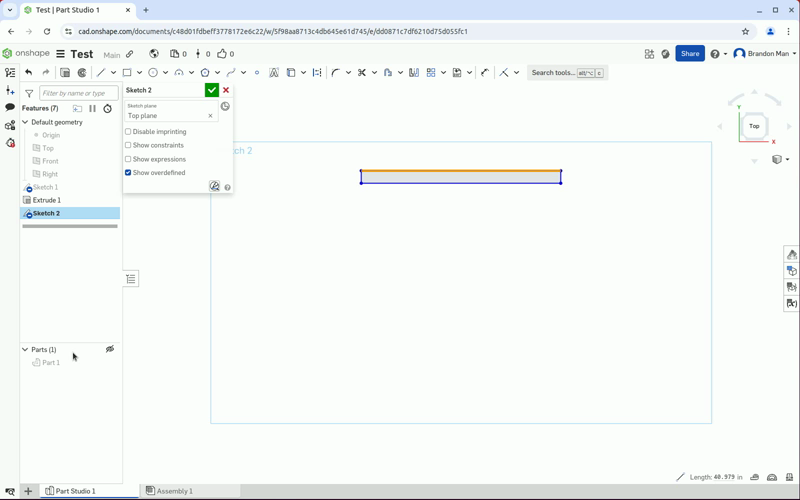
key(shift+e)
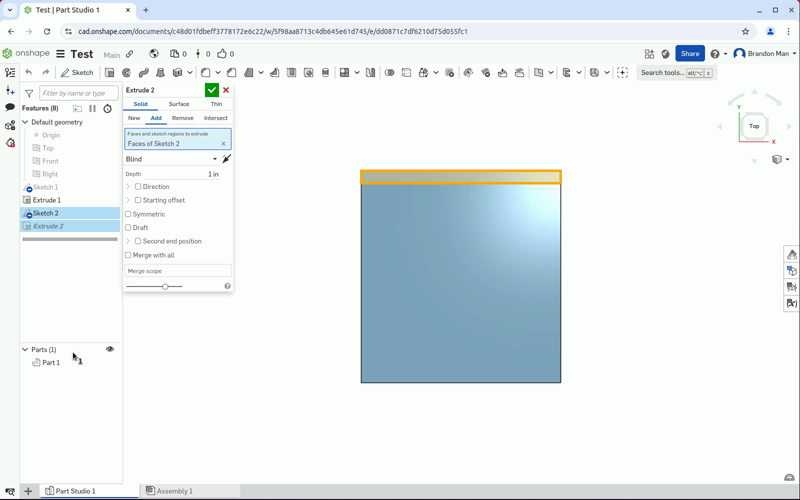
mouse_move(143, 106)
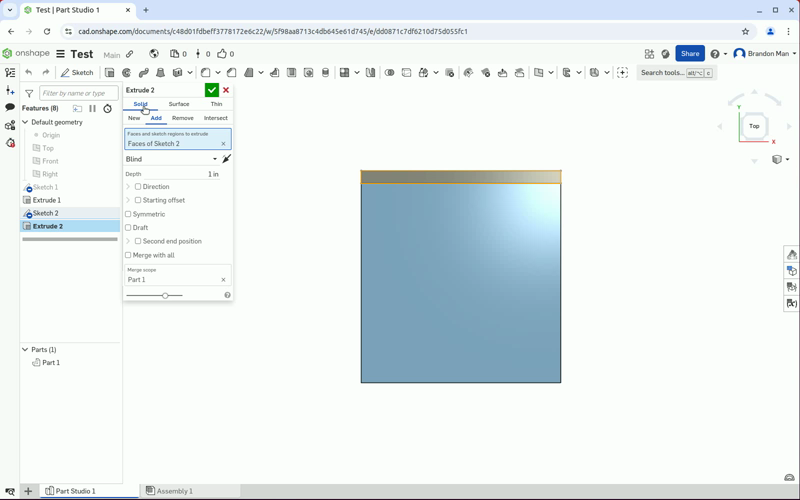
click(143, 106)
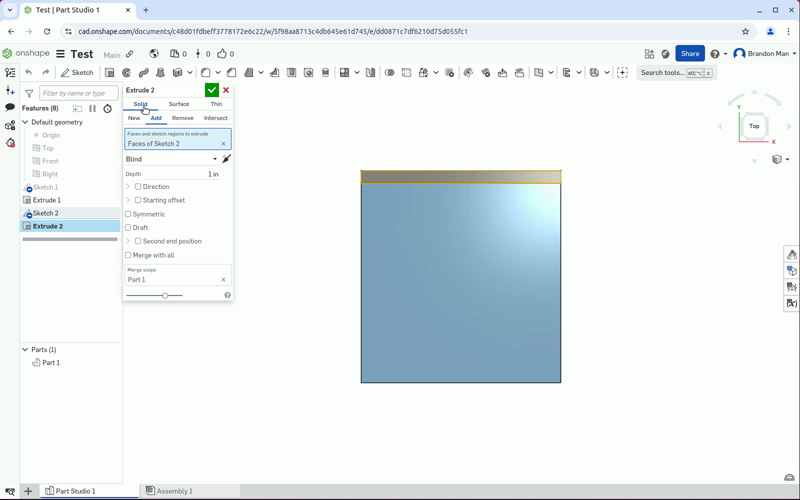
mouse_move(137, 120)
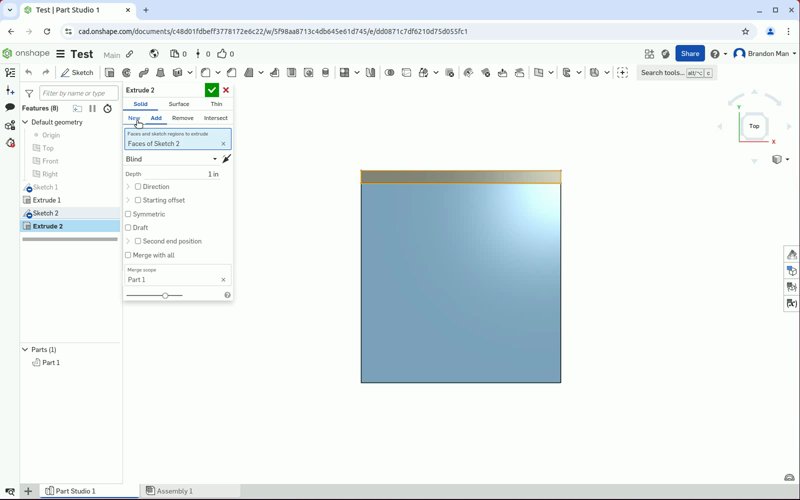
click(137, 120)
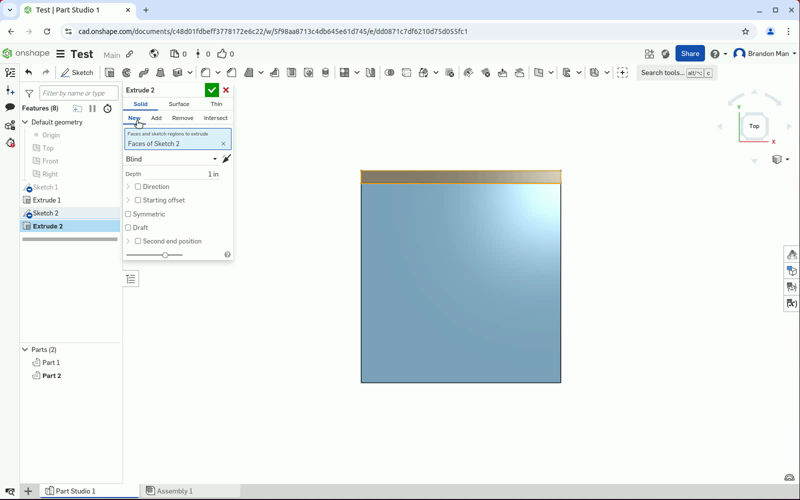
key(tab, 4)
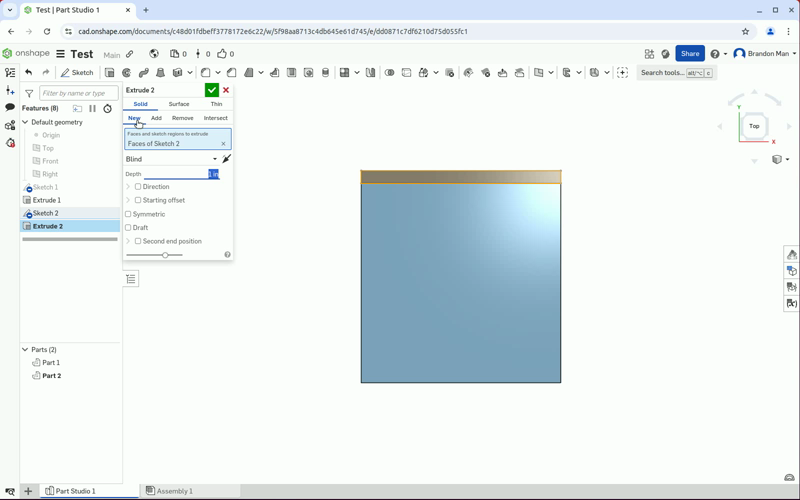
text(5.055)
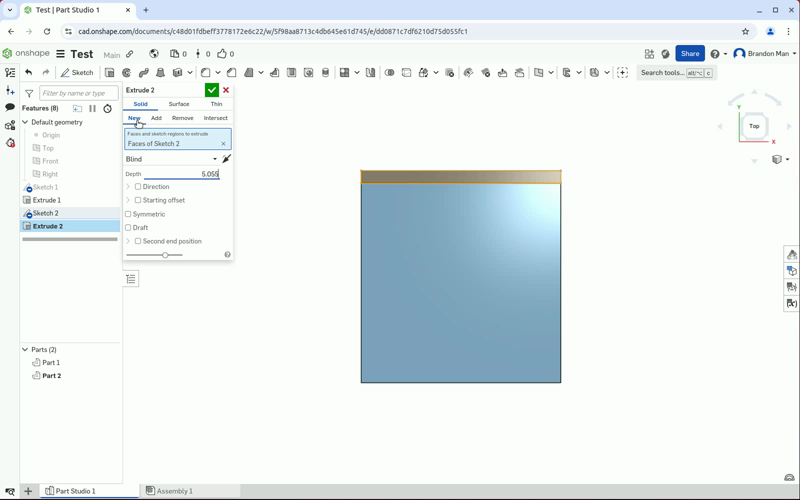
key(enter)
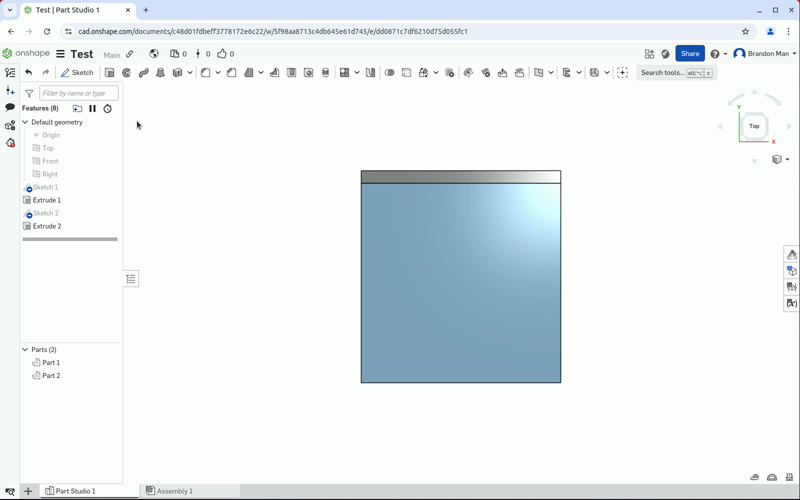
key(shift+h)
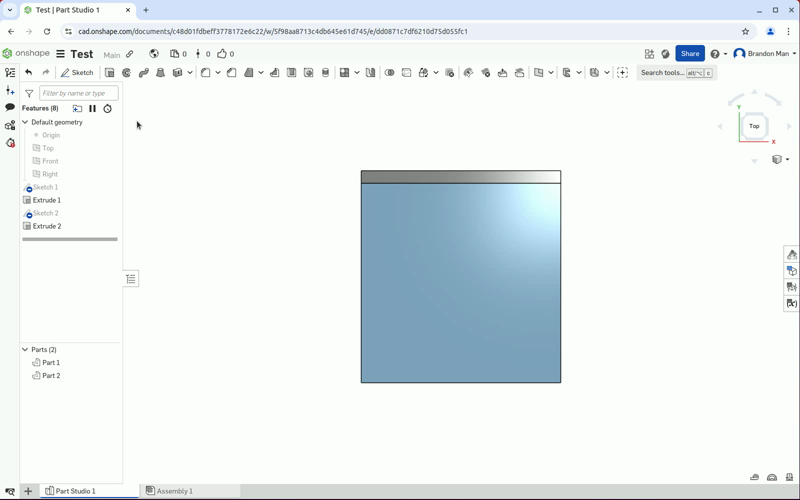
key(shift+h)
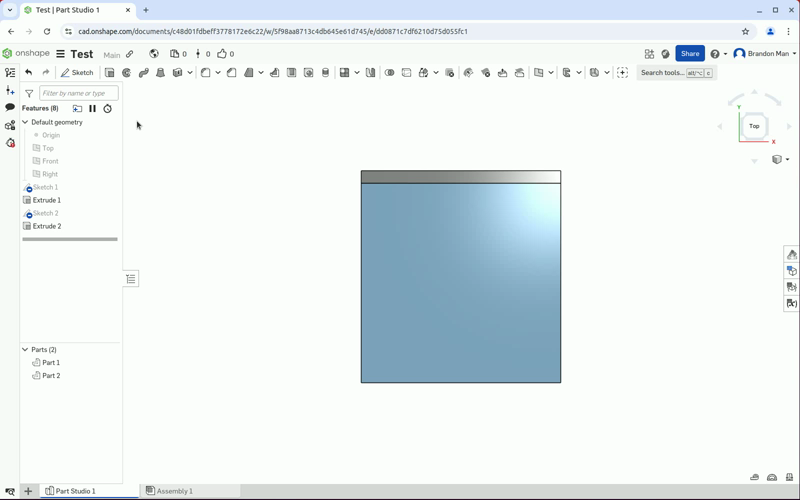
mouse_move(73, 189)
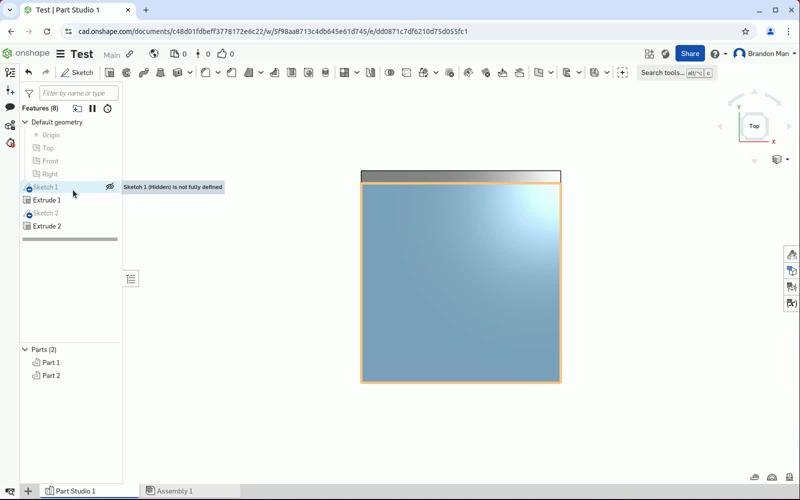
click(73, 189)
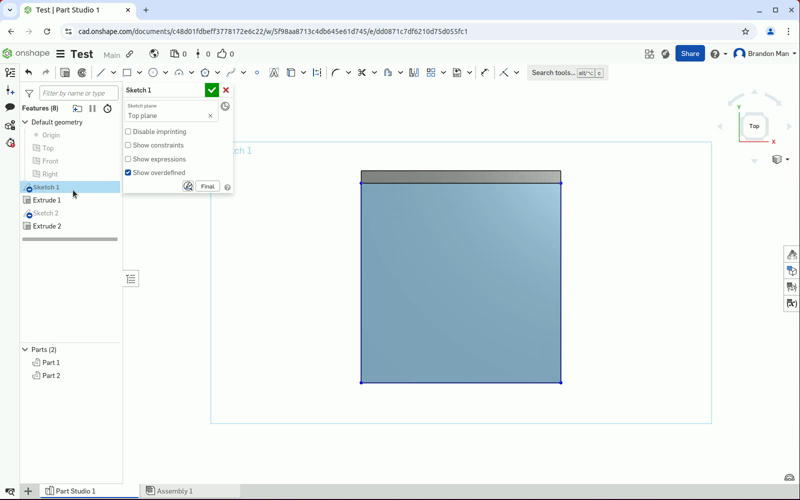
mouse_move(229, 92)
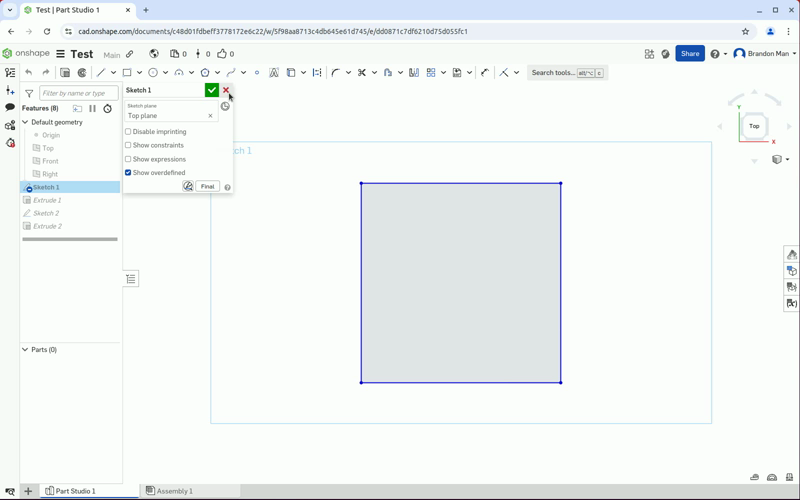
click(229, 92)
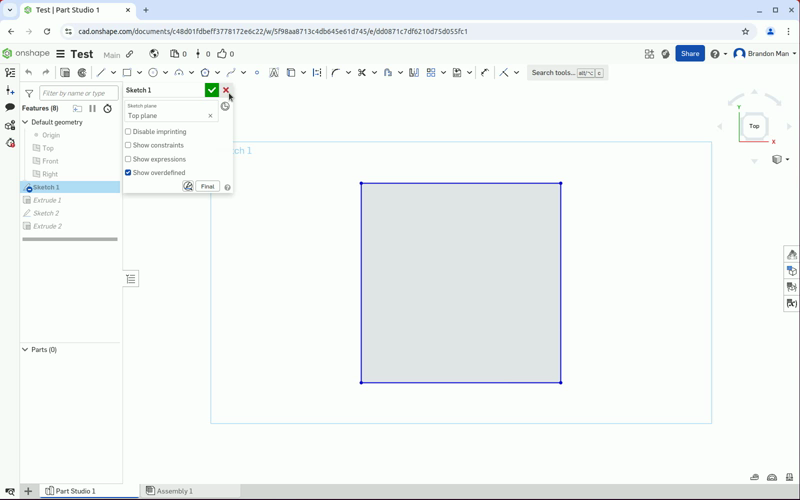
key(shift+s)
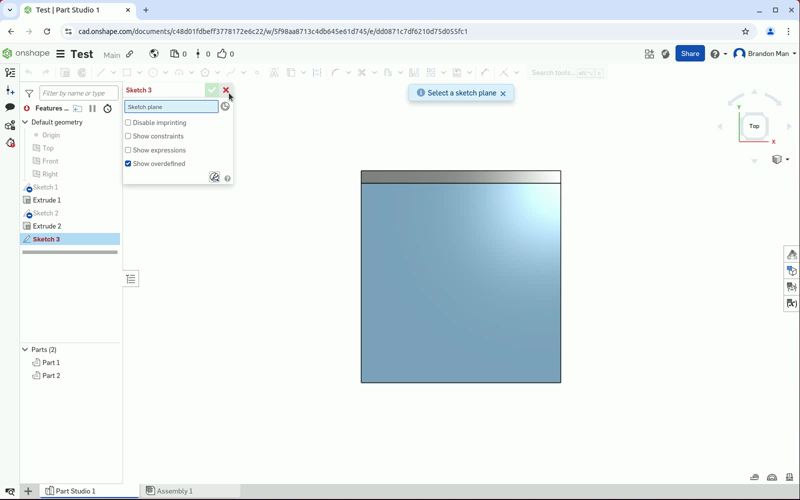
mouse_move(73, 150)
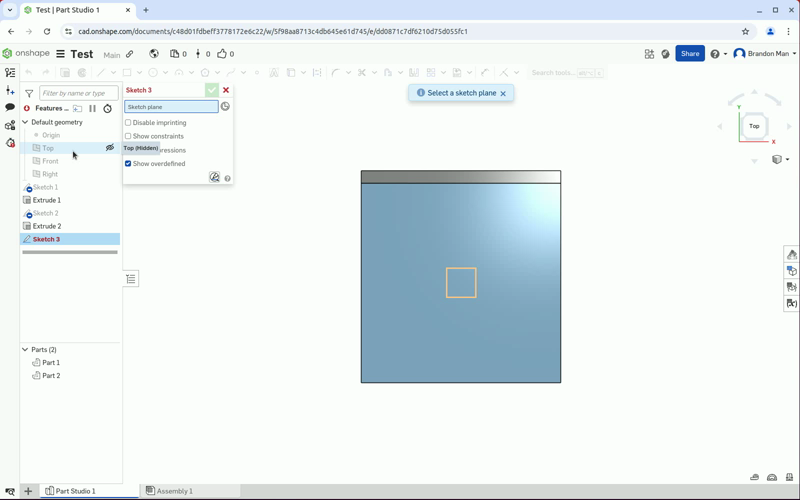
click(73, 150)
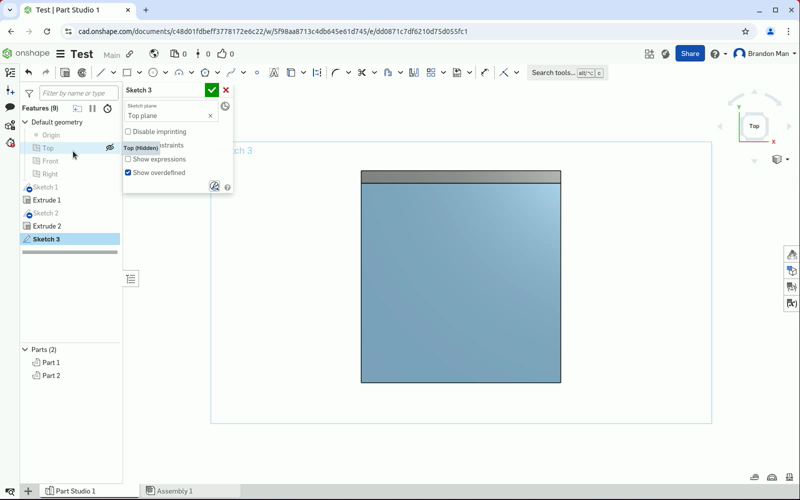
mouse_move(73, 352)
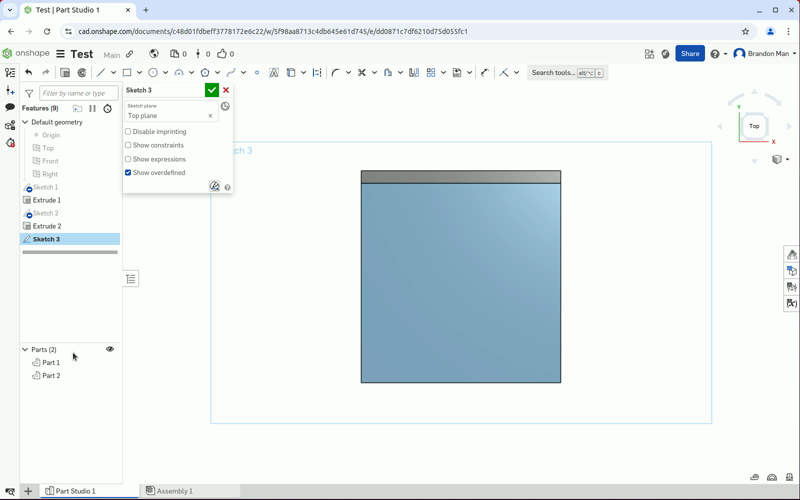
key(y)
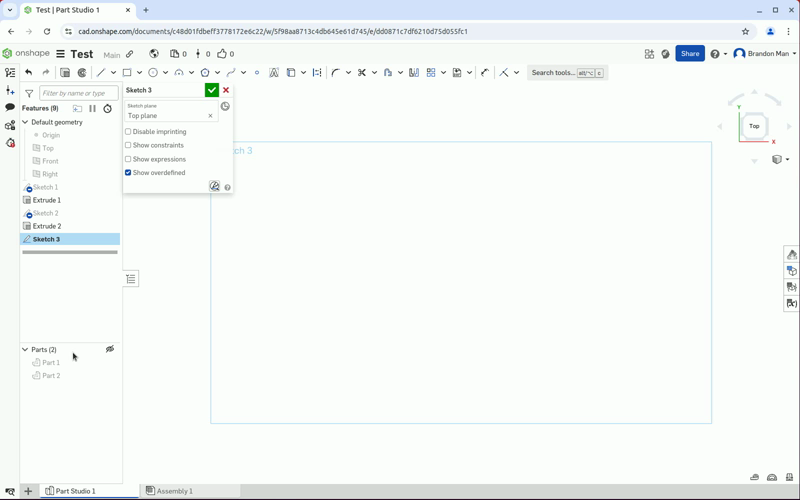
key(l)
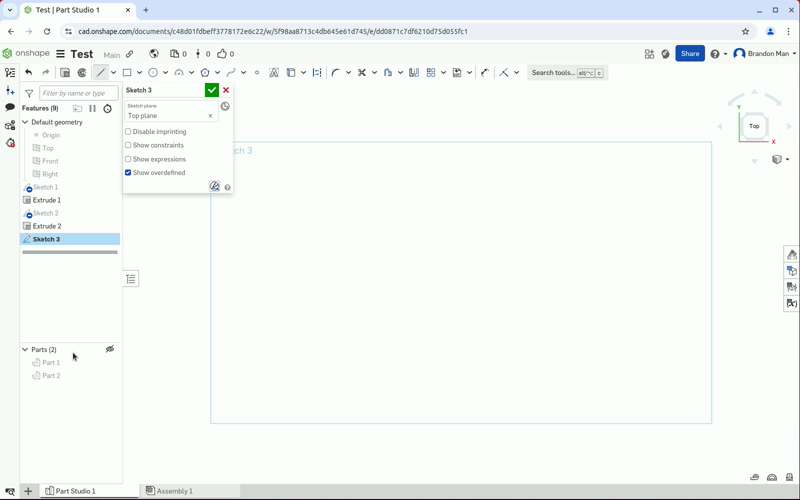
key_down(shift)
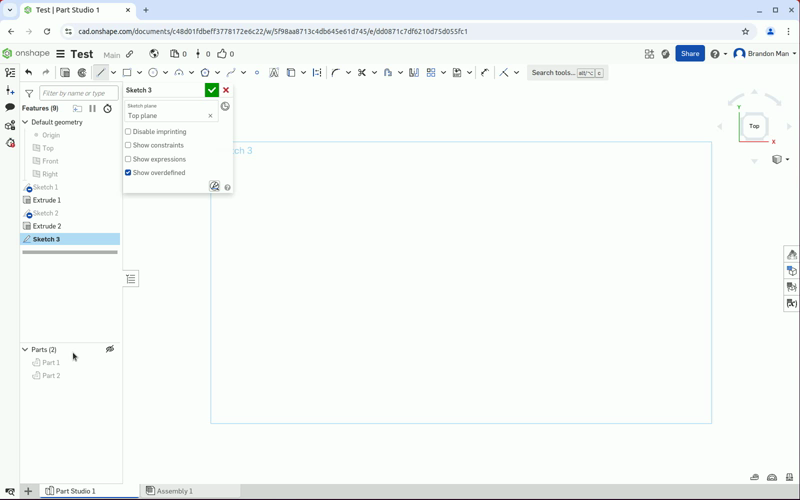
mouse_move(560, 382)
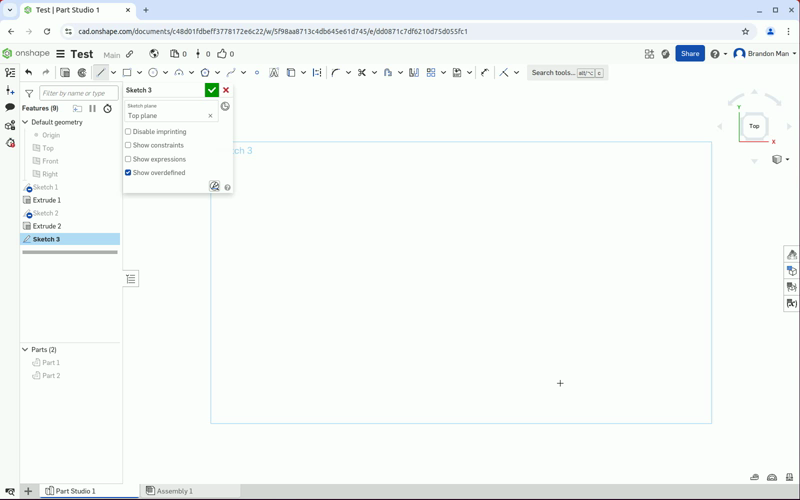
click(560, 382)
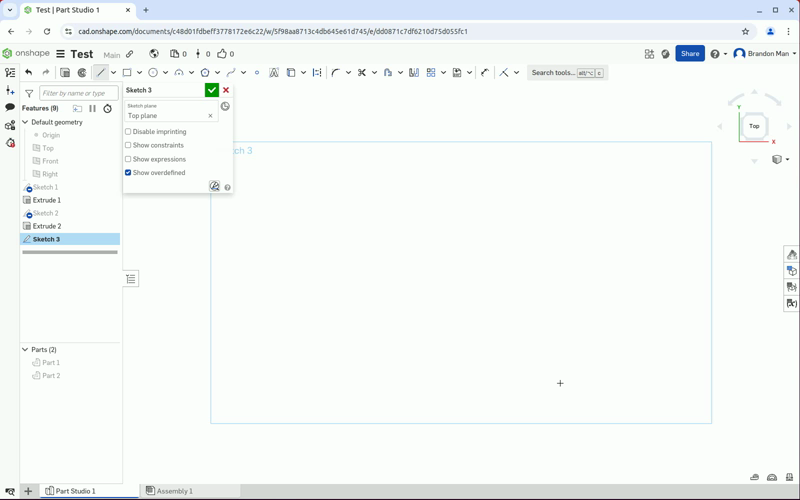
key_up(shift)
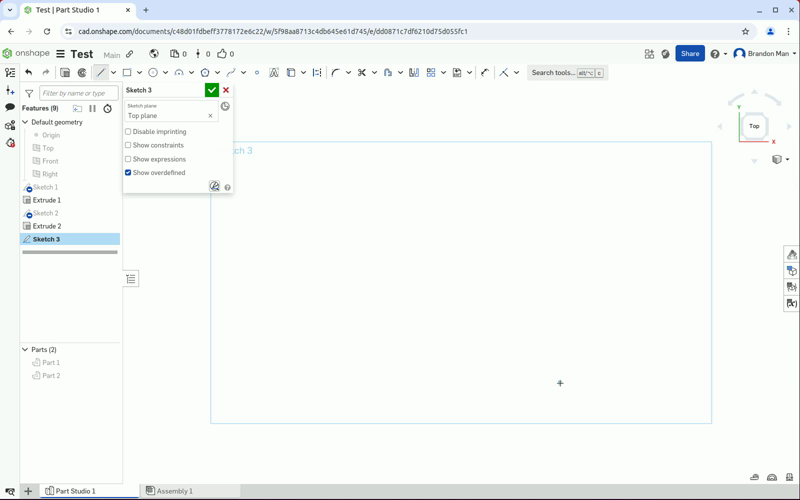
key_down(shift)
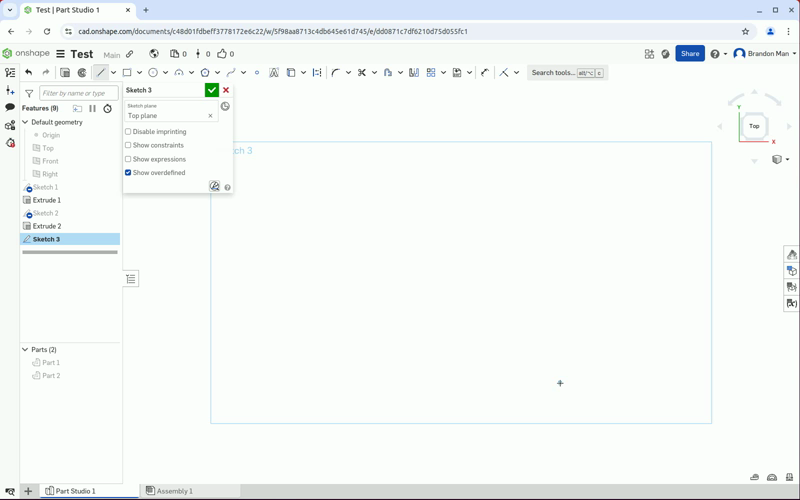
mouse_move(589, 382)
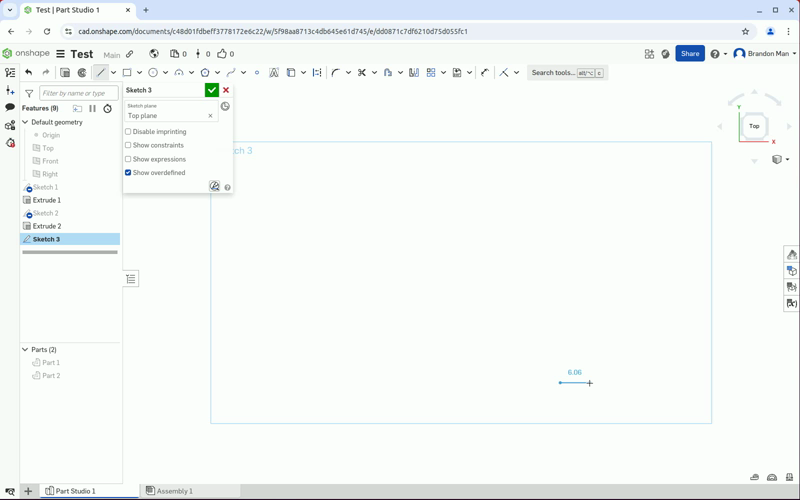
mouse_move(573, 382)
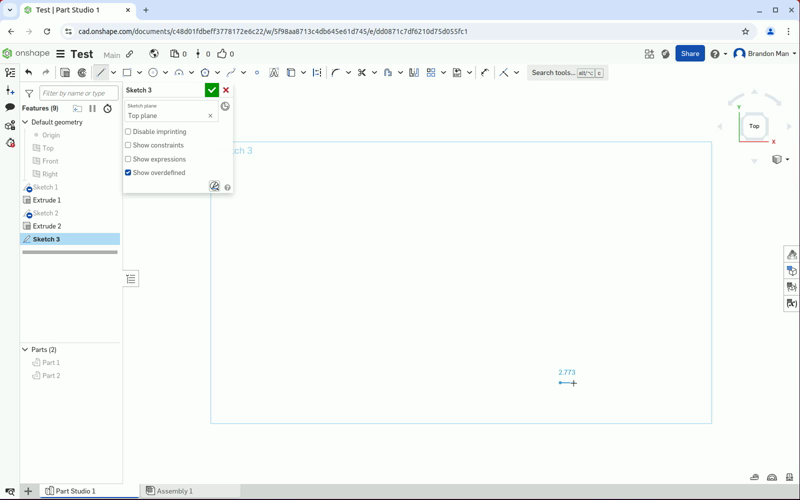
click(573, 382)
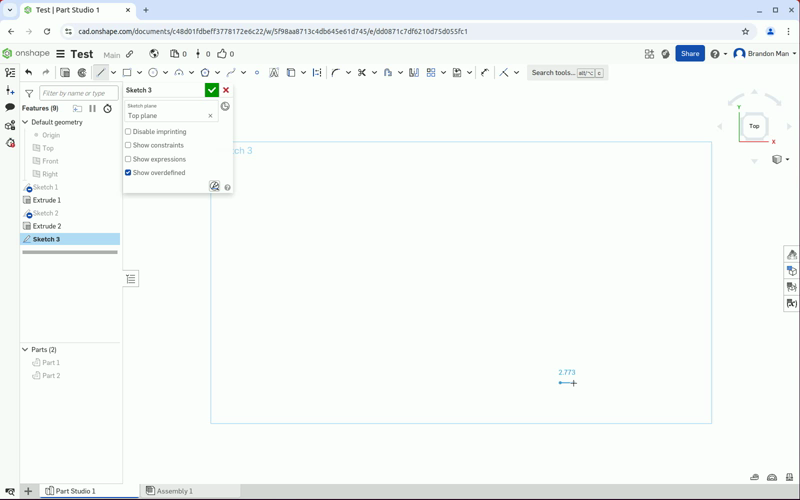
key_up(shift)
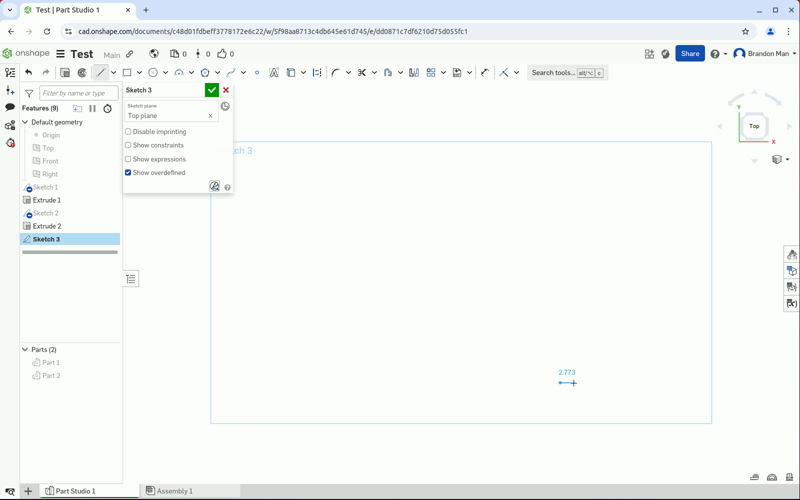
key_down(shift)
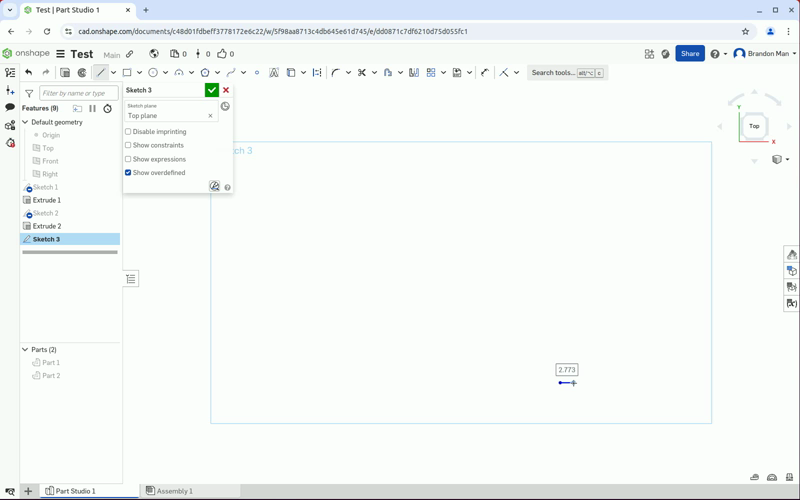
mouse_move(573, 171)
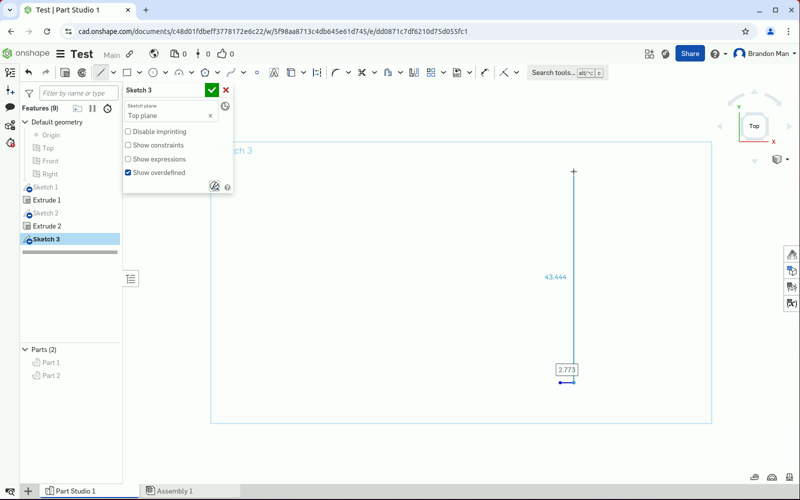
click(573, 171)
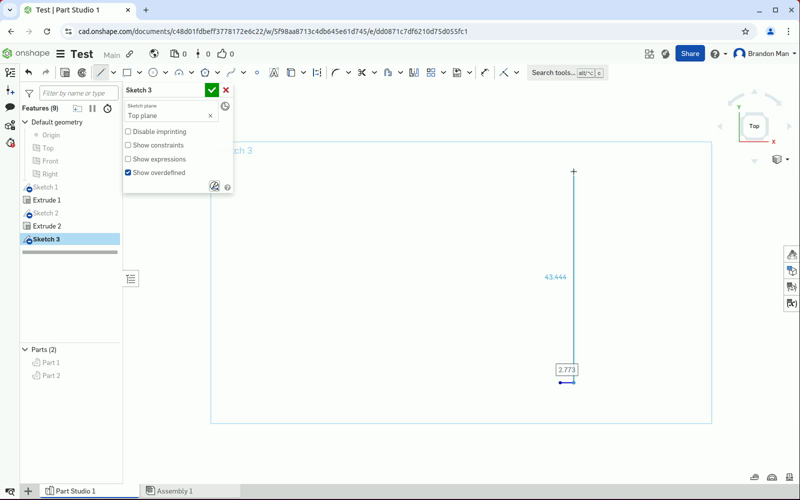
key_up(shift)
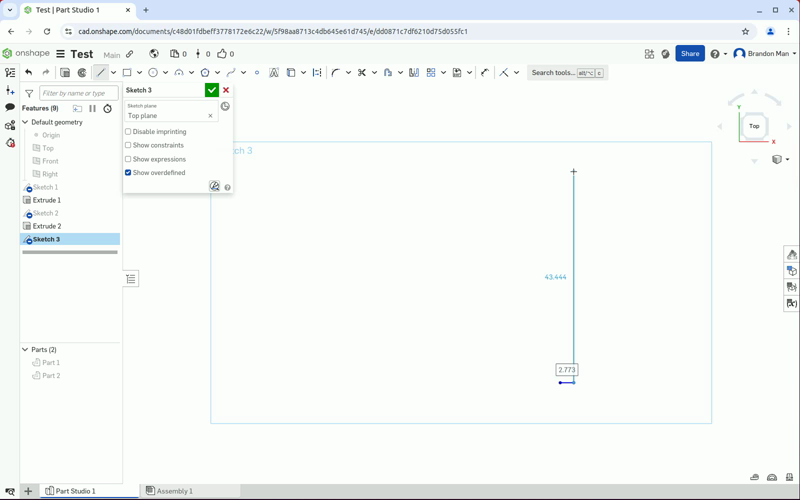
key_down(shift)
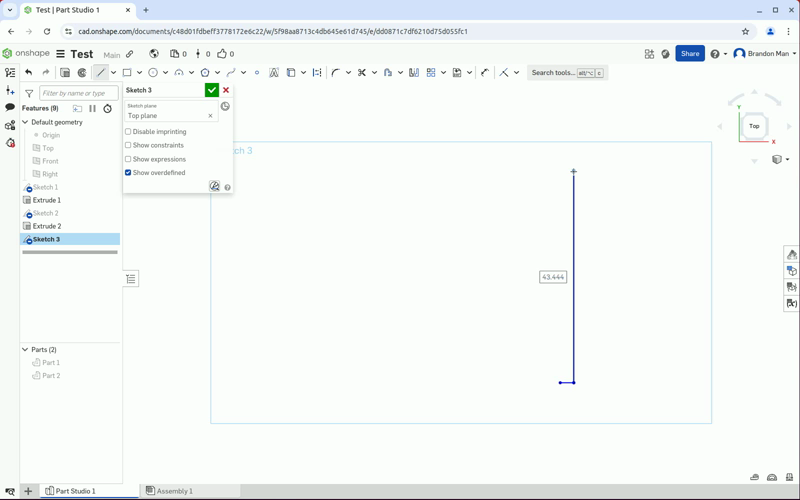
mouse_move(589, 171)
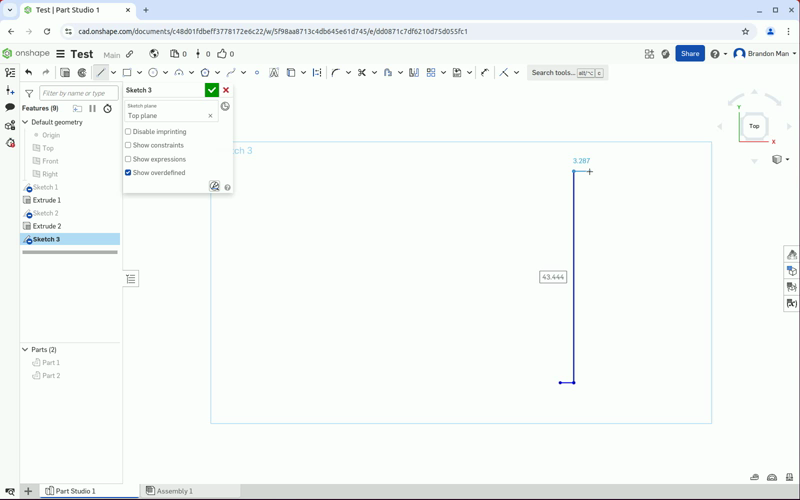
mouse_move(560, 171)
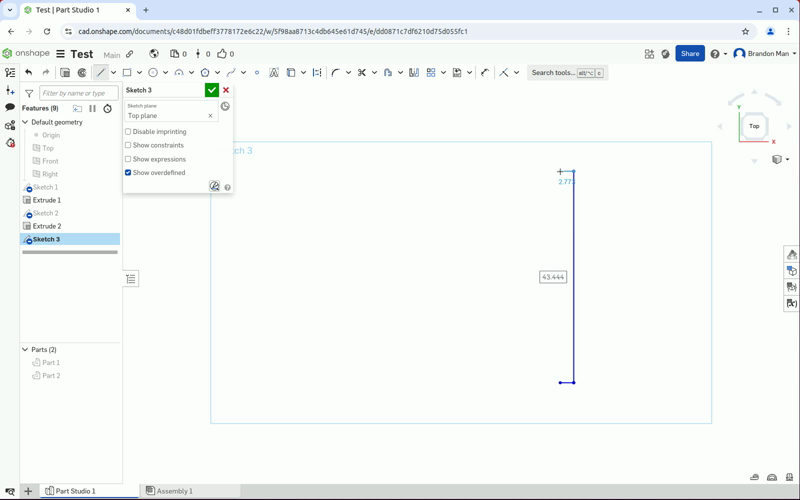
click(560, 171)
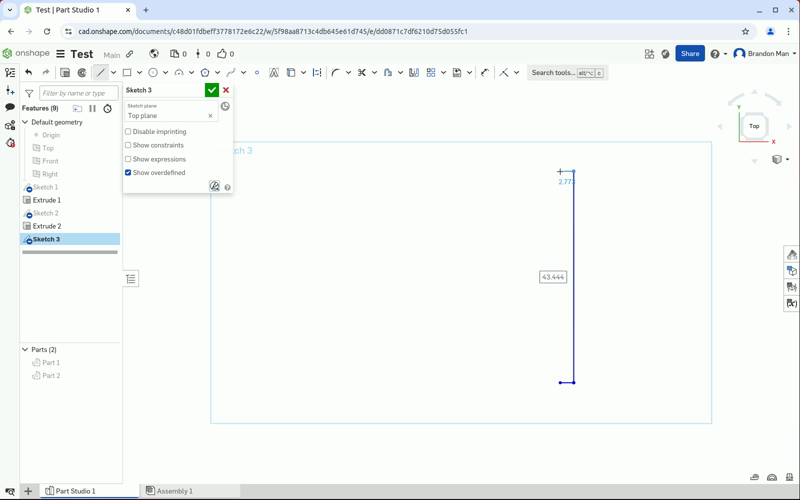
key_up(shift)
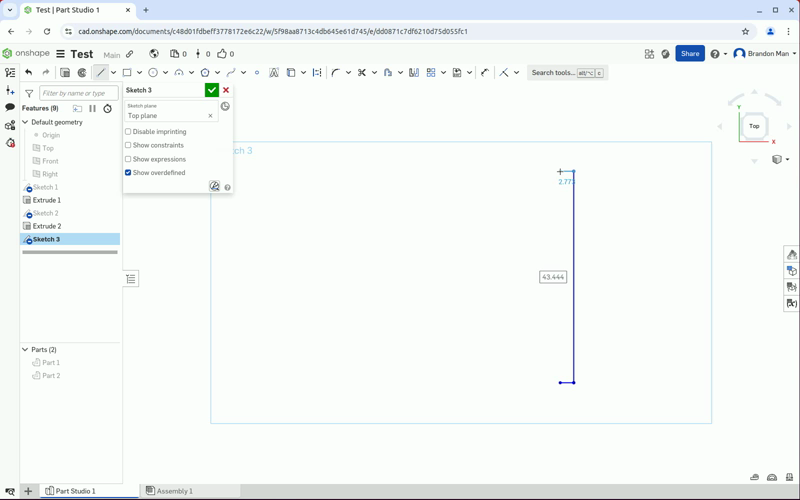
key_down(shift)
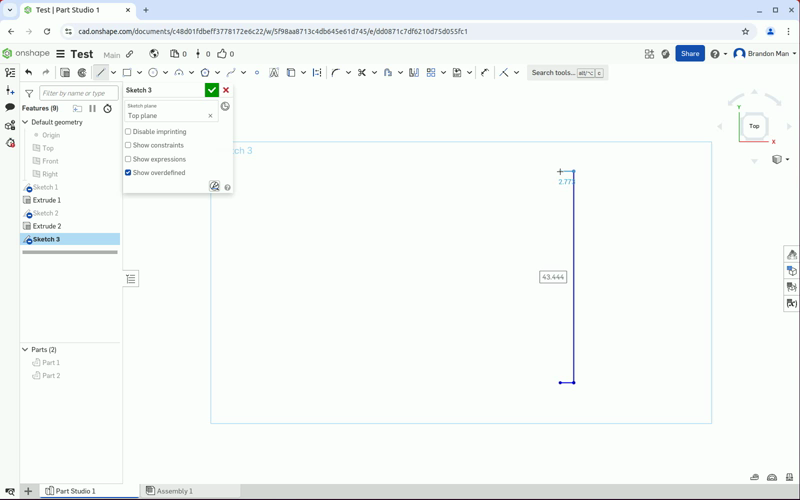
mouse_move(589, 171)
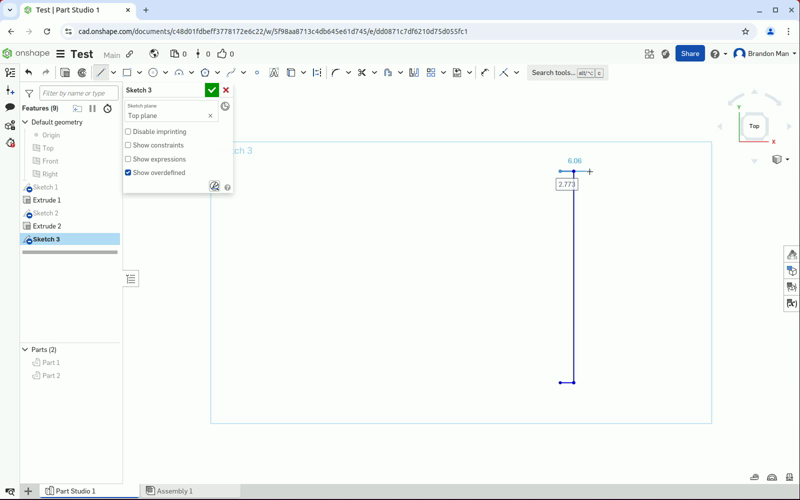
mouse_move(560, 184)
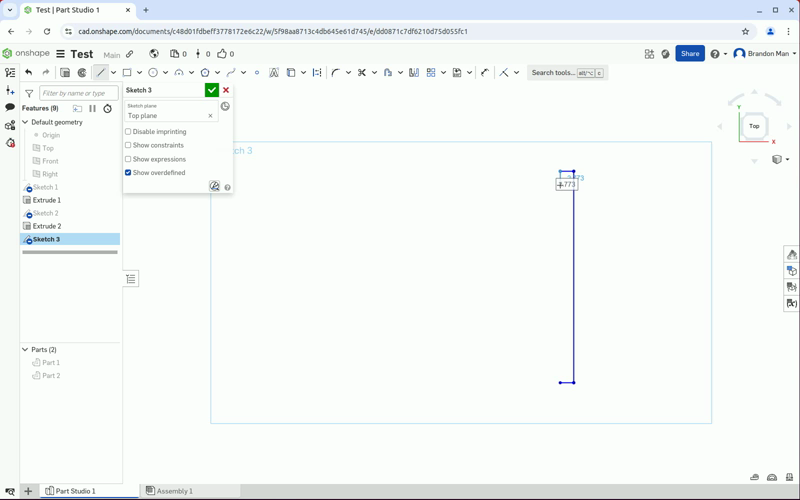
click(560, 184)
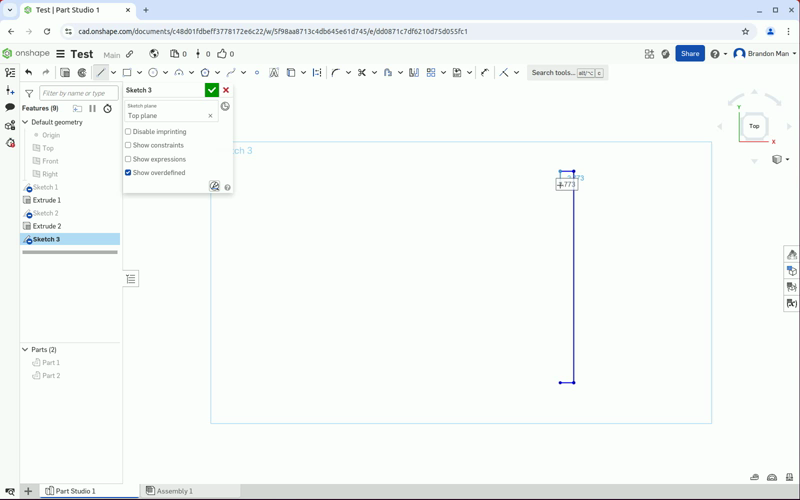
key_up(shift)
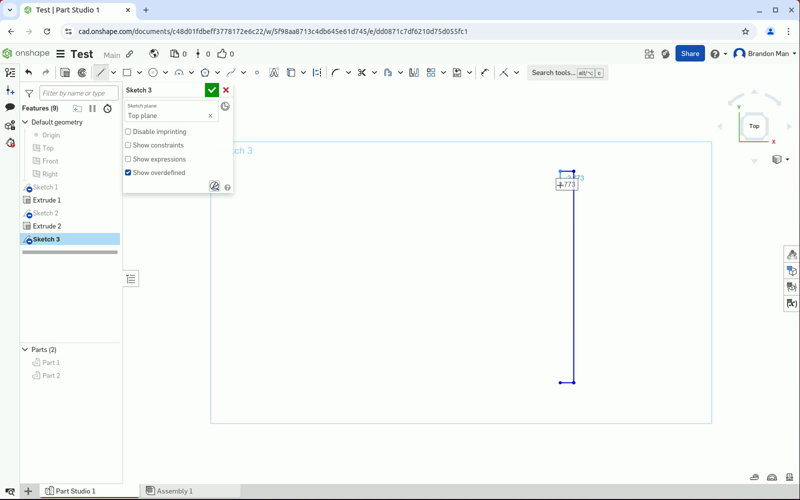
key_down(shift)
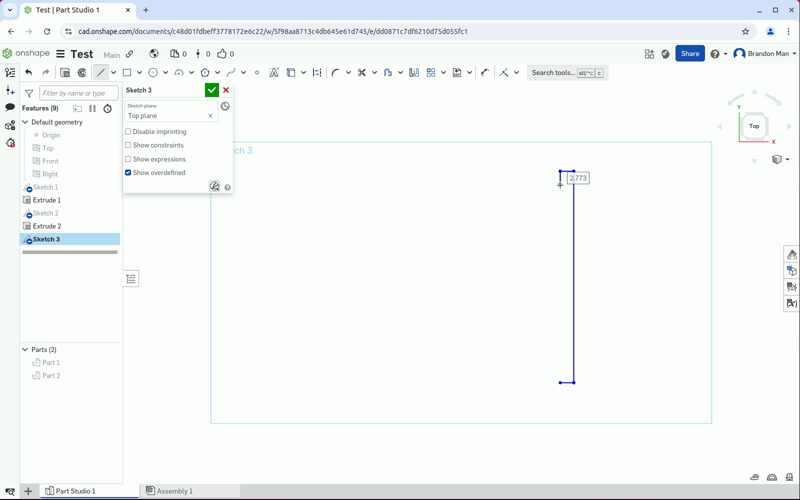
mouse_move(560, 382)
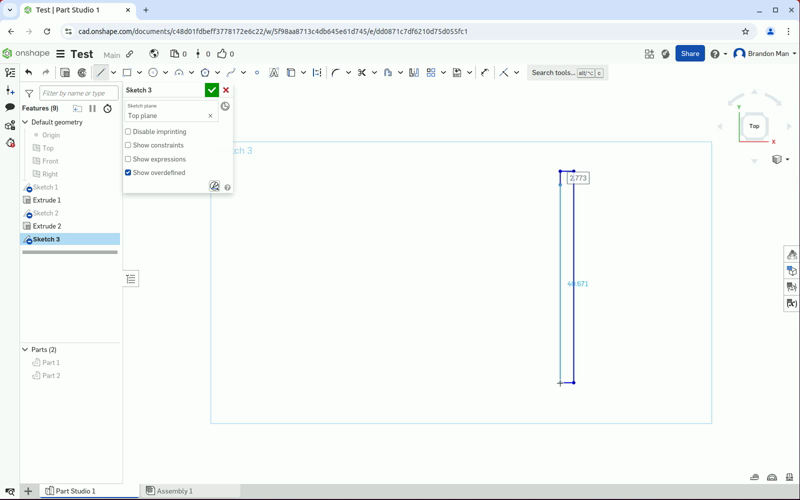
key_up(shift)
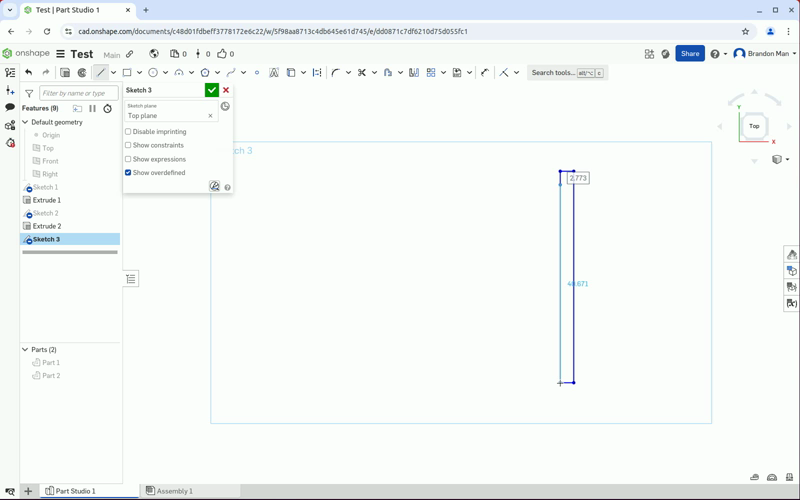
click(560, 382)
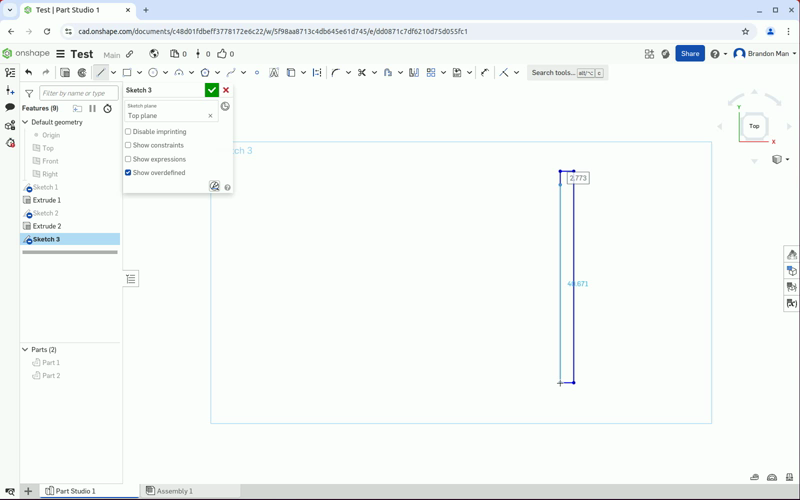
key(esc)
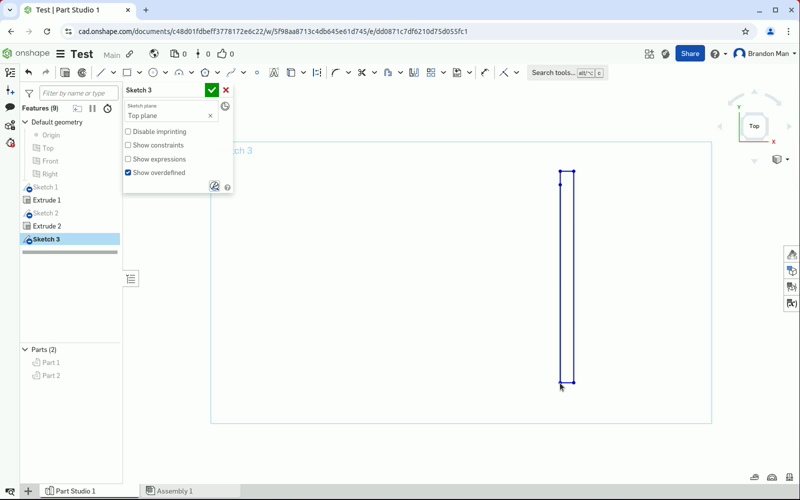
mouse_move(565, 247)
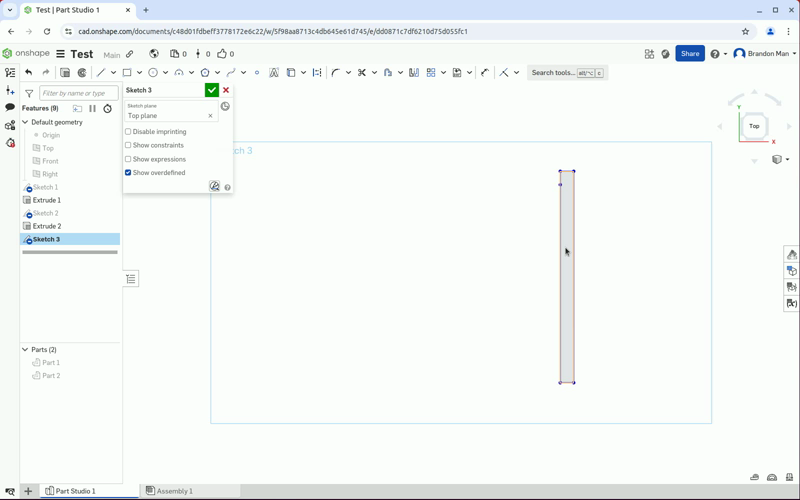
click(565, 247)
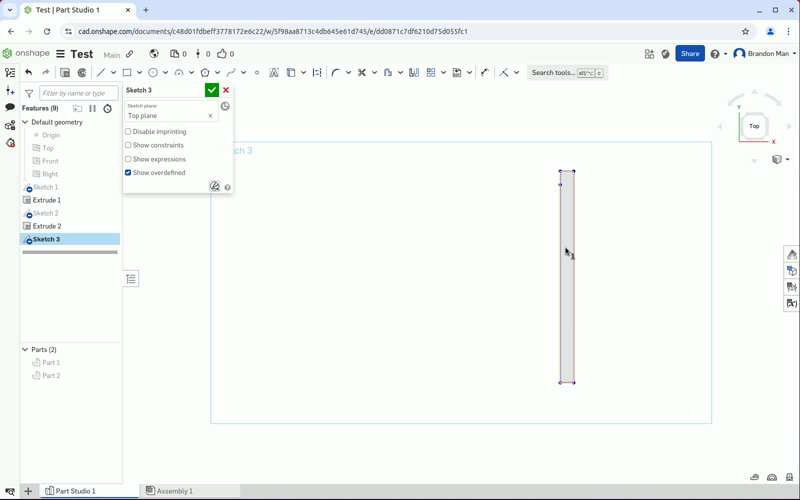
mouse_move(73, 352)
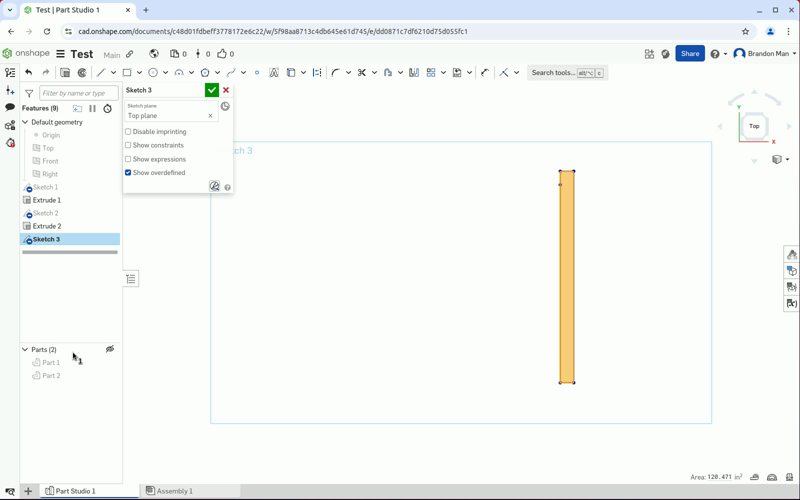
key(shift+y)
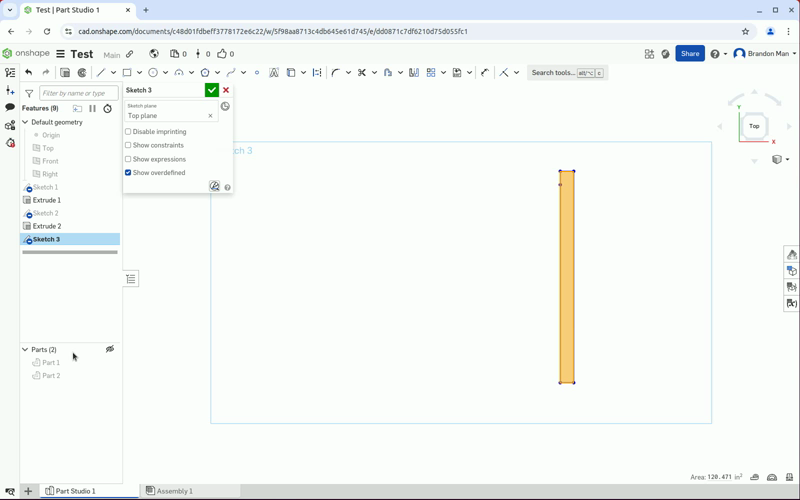
key(shift+e)
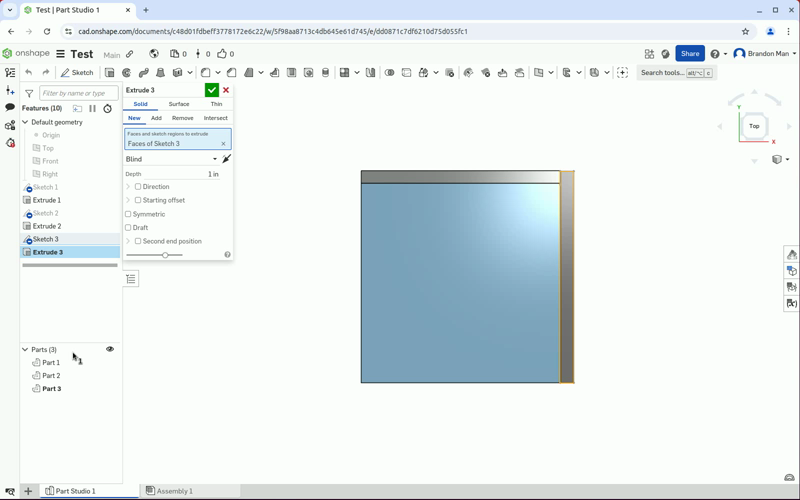
mouse_move(143, 106)
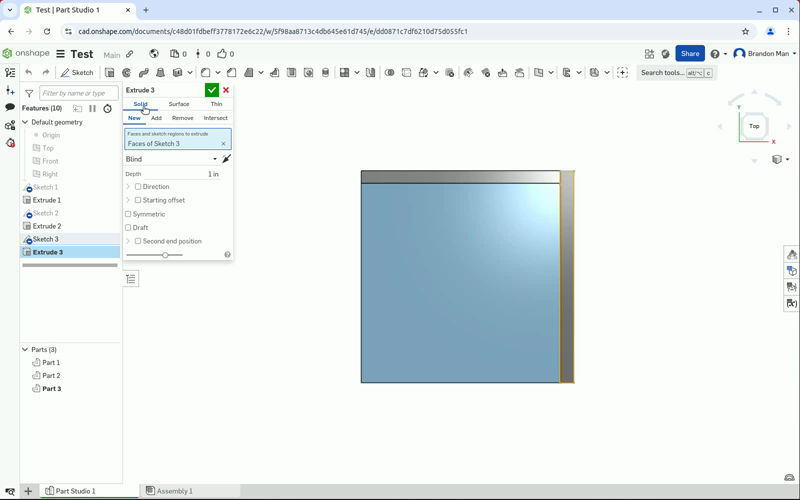
click(143, 106)
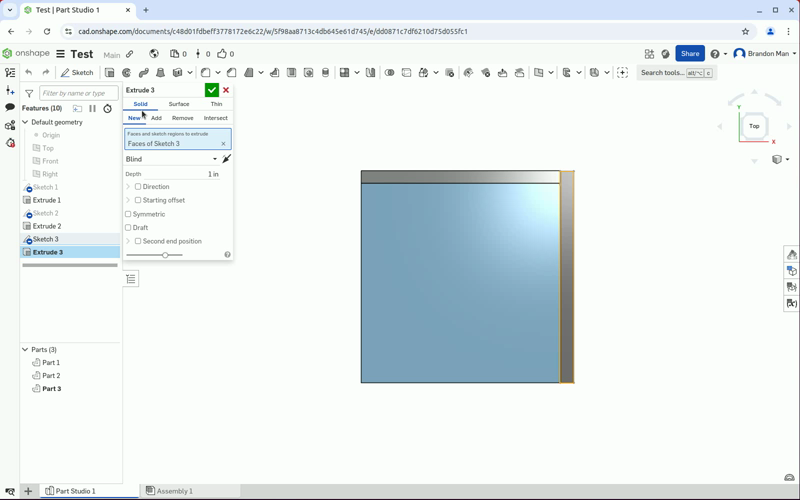
mouse_move(137, 120)
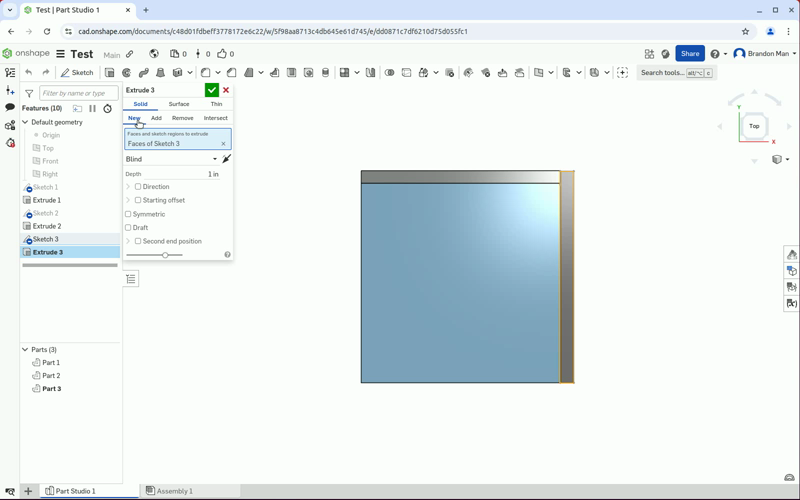
click(137, 120)
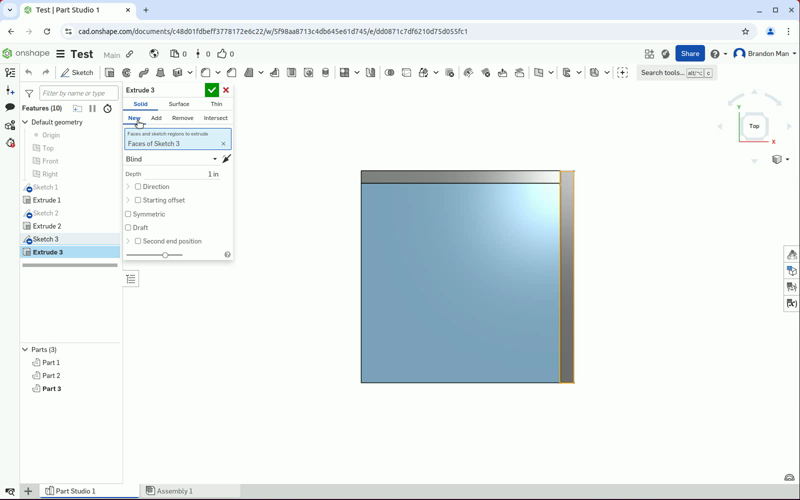
key(tab, 4)
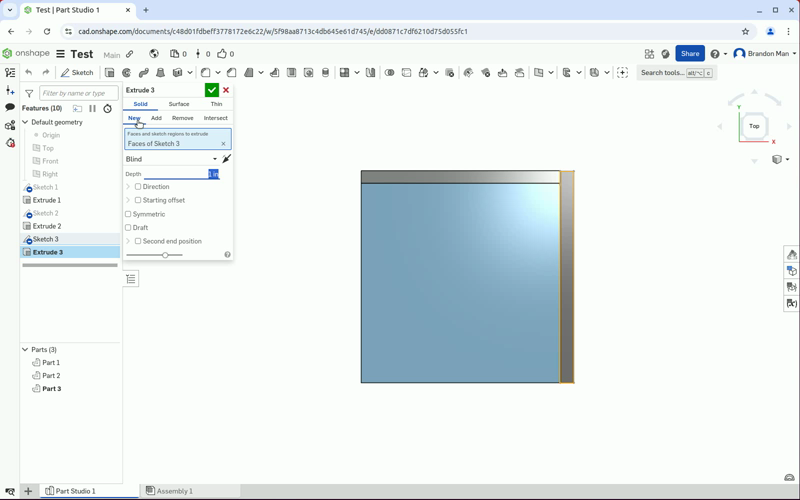
text(5.055)
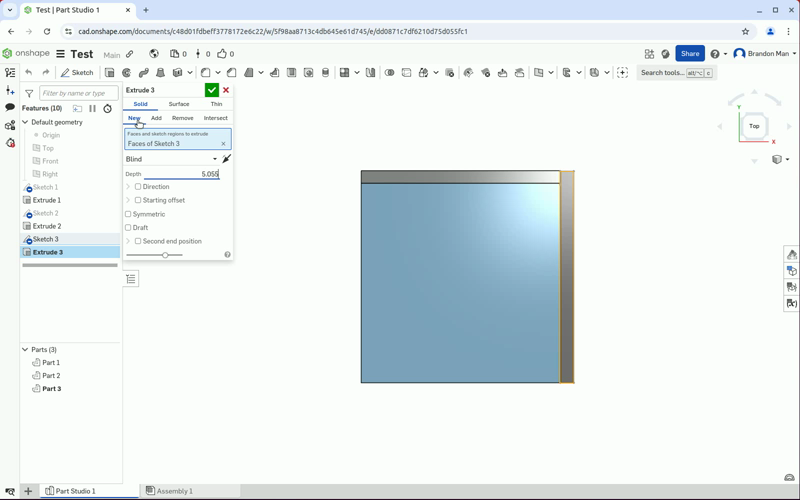
key(enter)
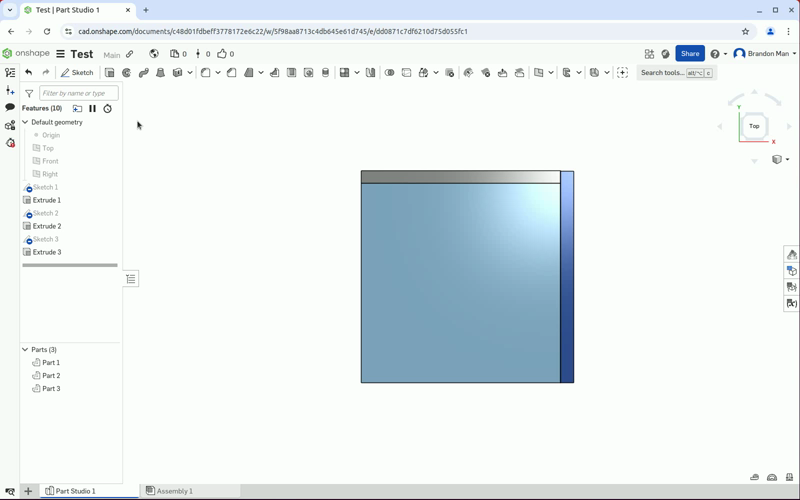
key(shift+h)
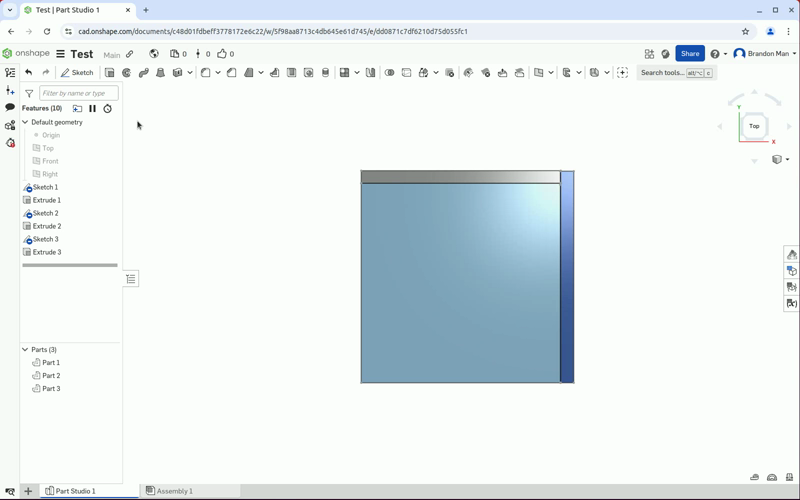
key(shift+h)
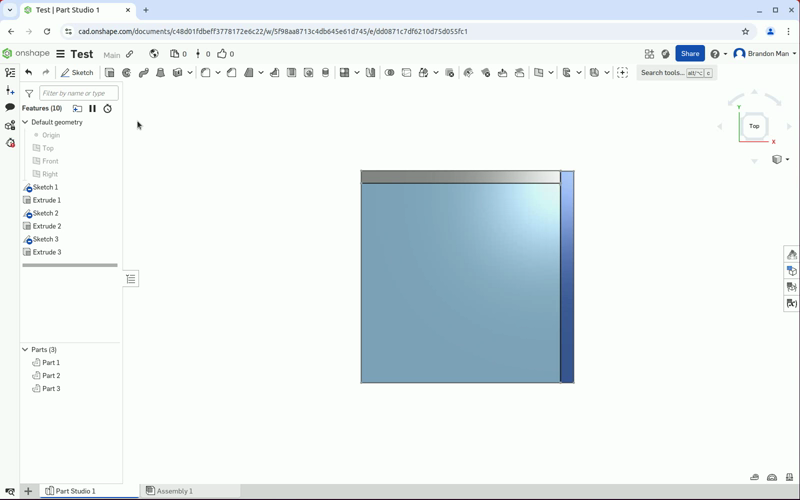
key(shift+7)
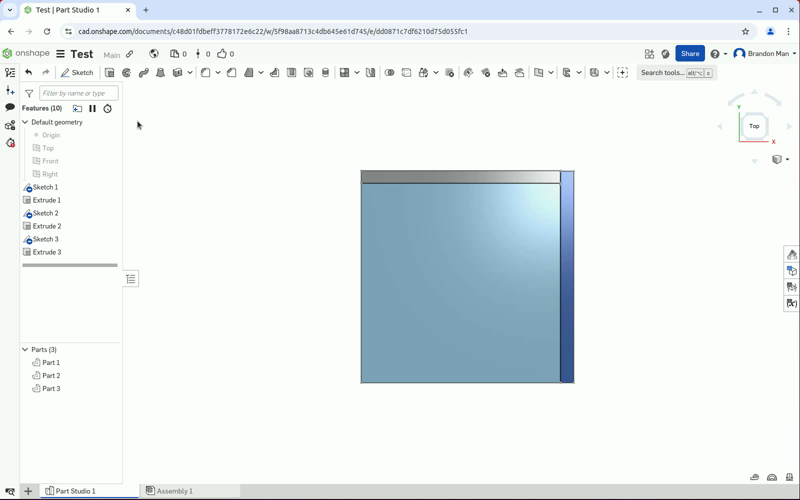
key(up, 3)
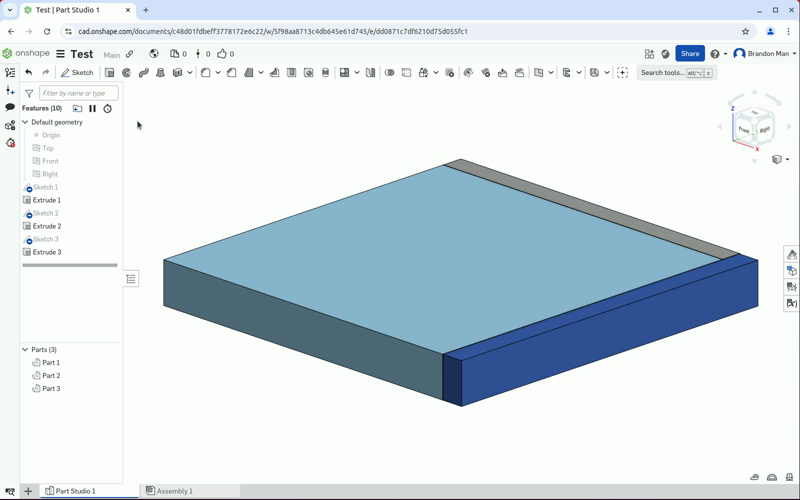
key(left, 3)
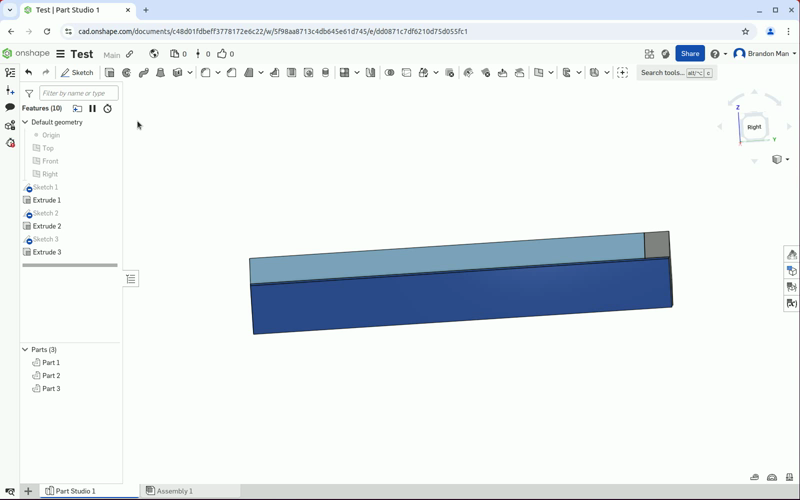
key(right, 3)
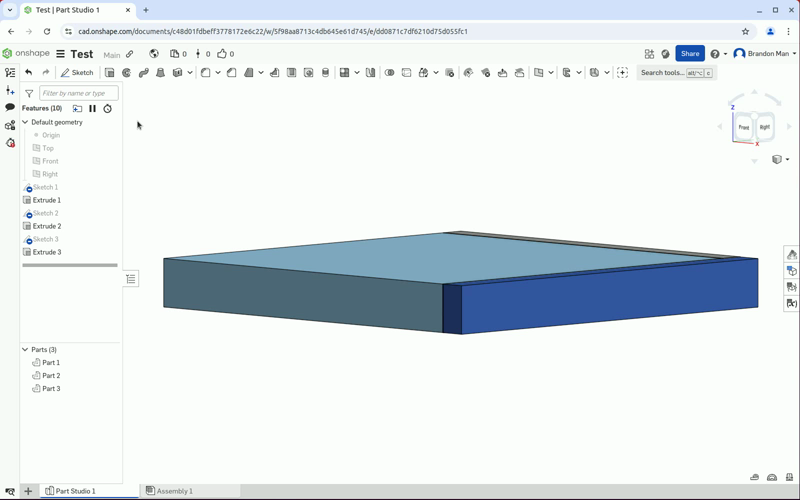
key(down, 3)
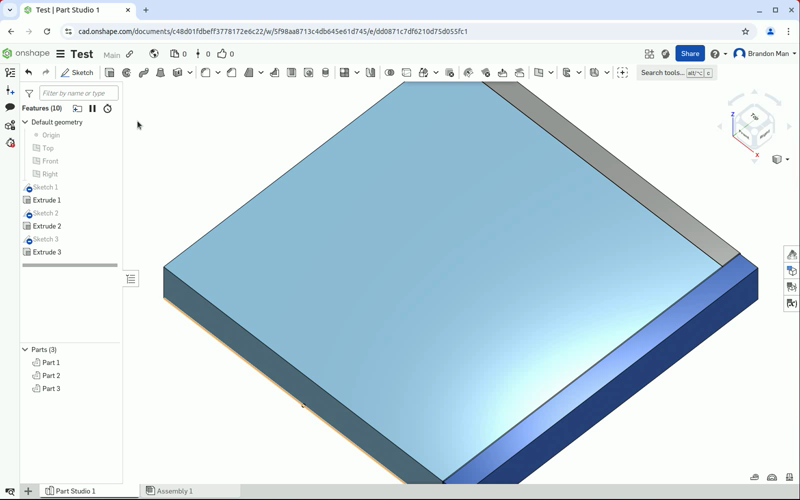
mouse_move(73, 189)
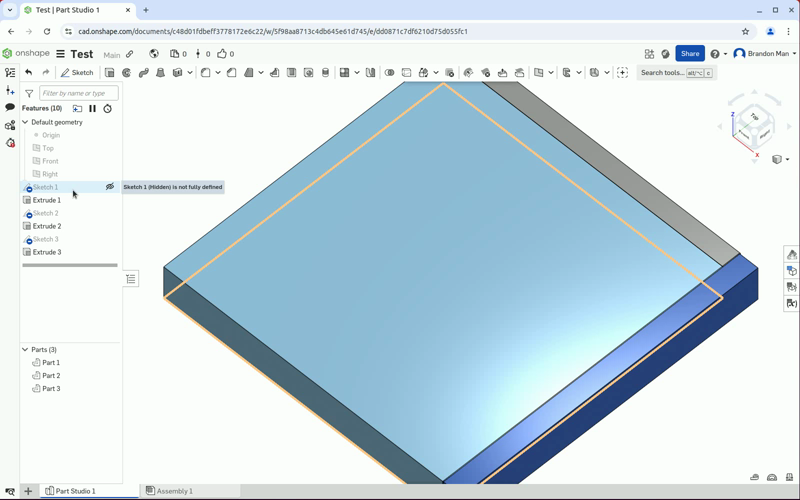
click(73, 189)